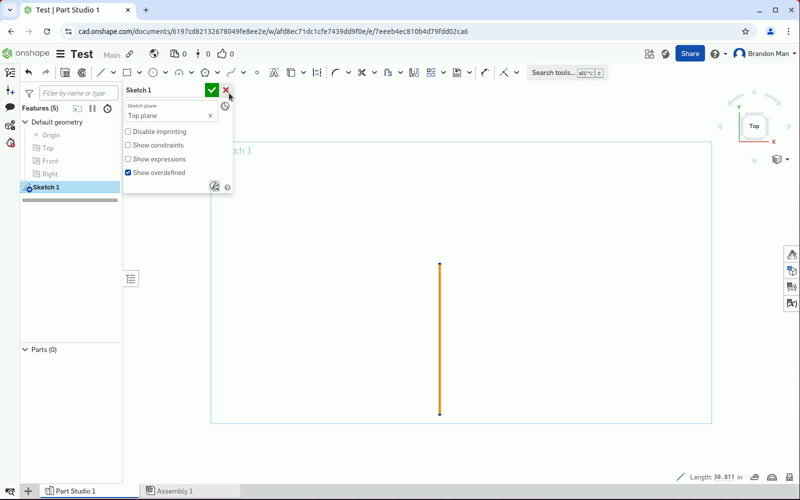
key(shift+h)
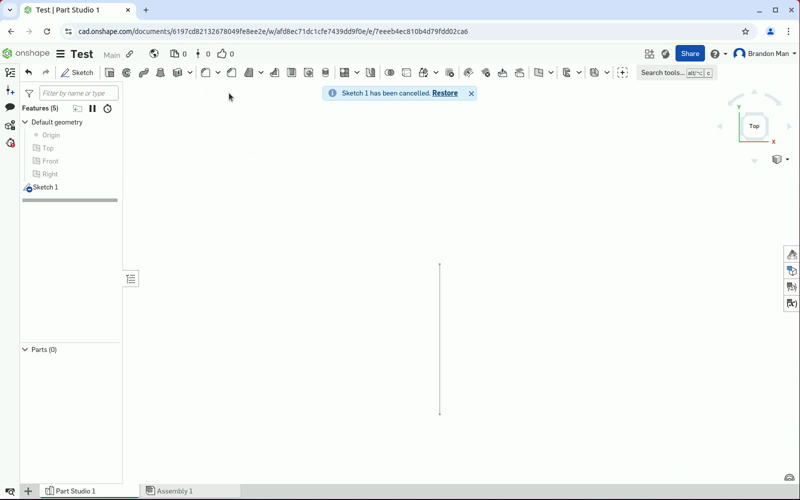
key(shift+s)
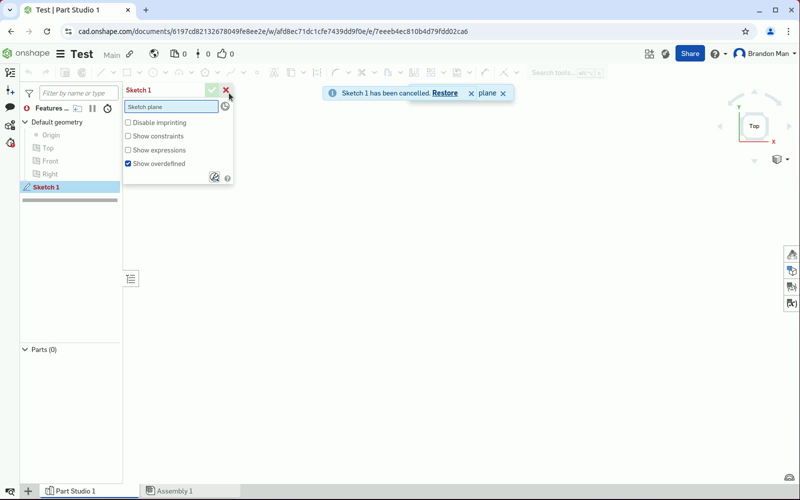
mouse_move(73, 150)
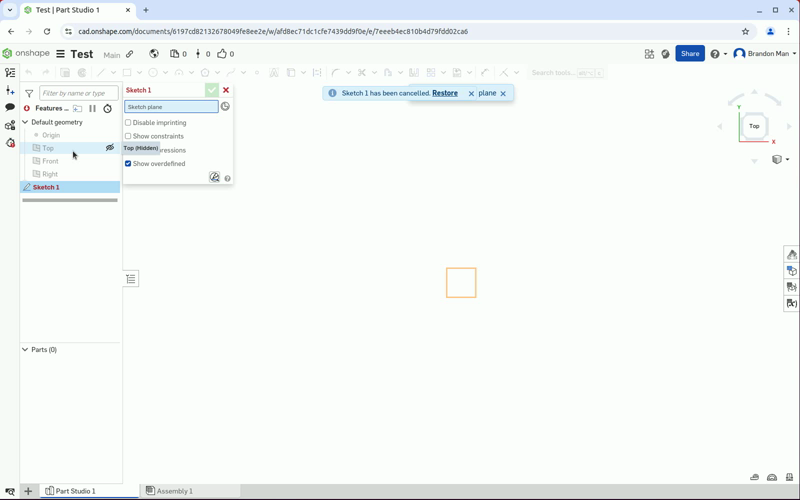
click(73, 150)
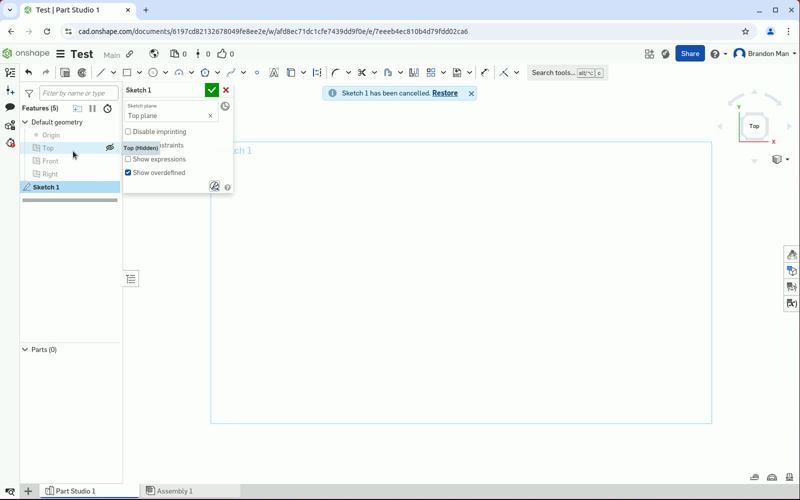
mouse_move(73, 352)
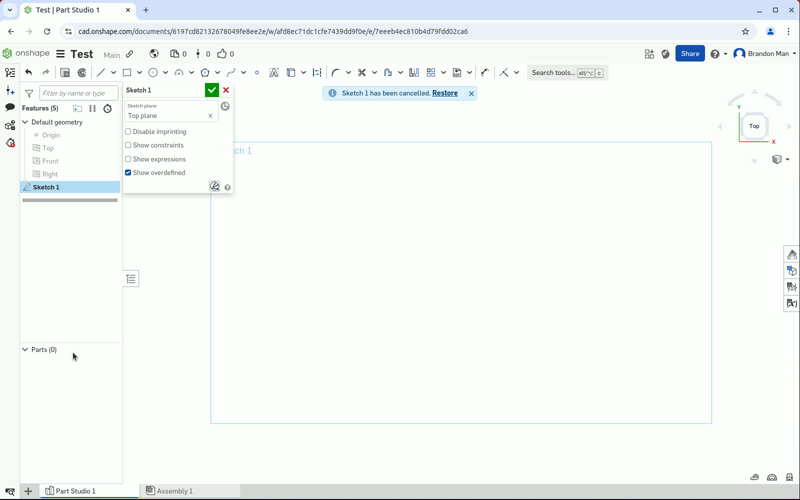
key(y)
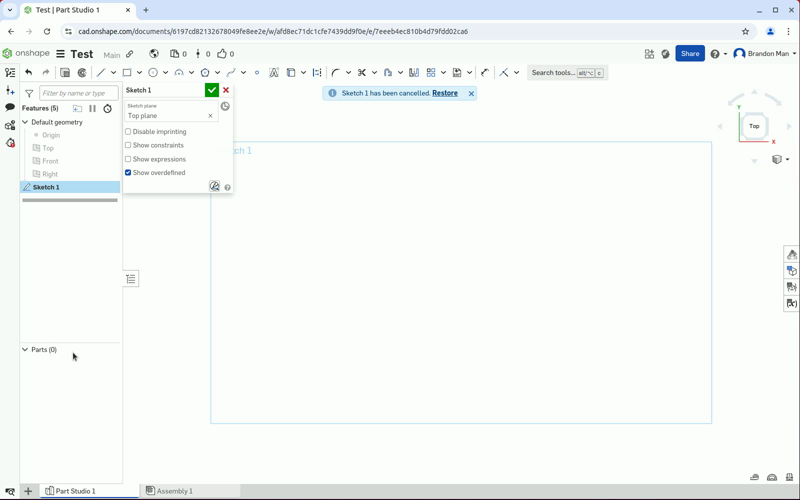
key(l)
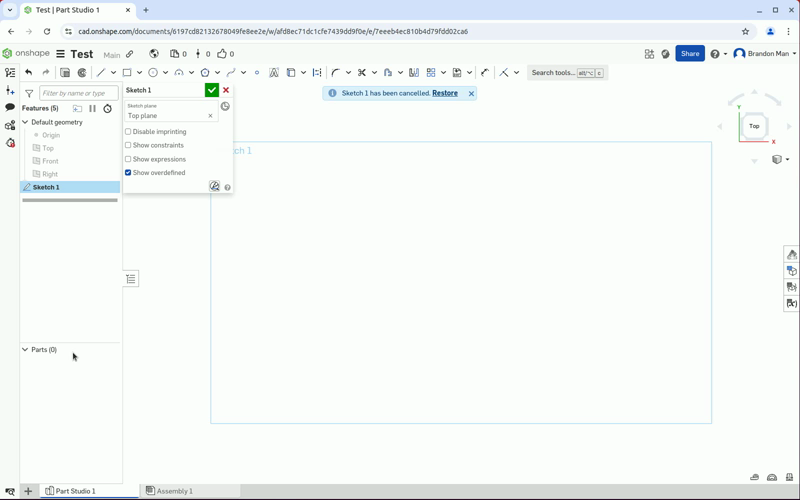
key_down(shift)
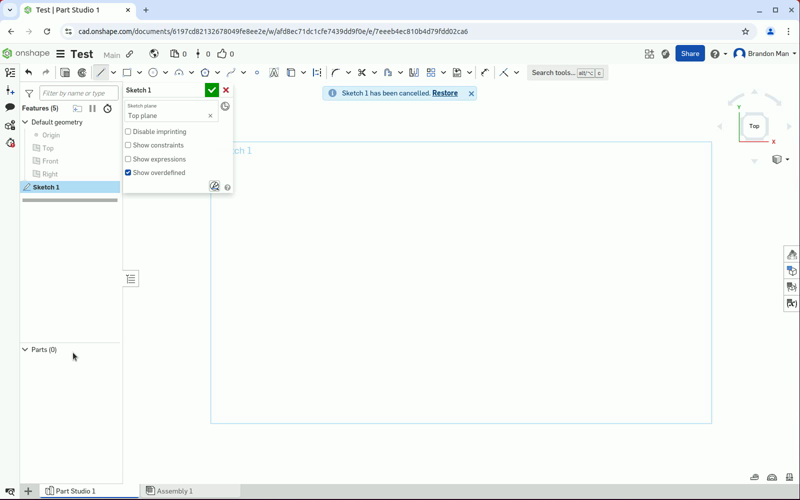
mouse_move(447, 279)
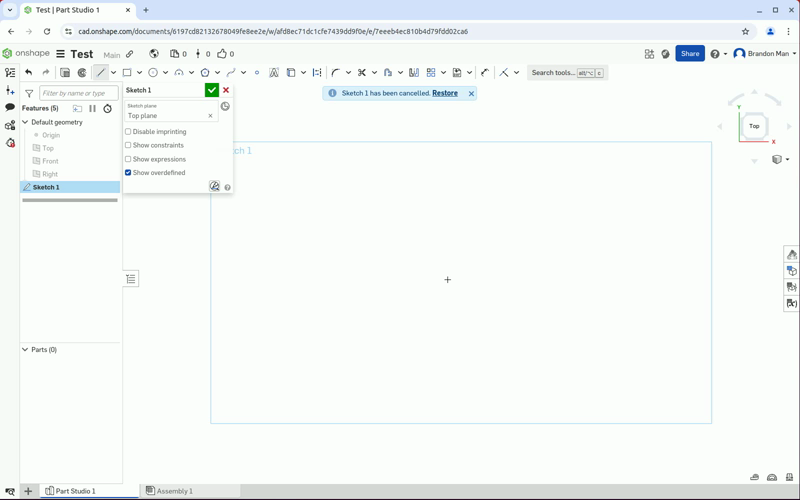
click(447, 279)
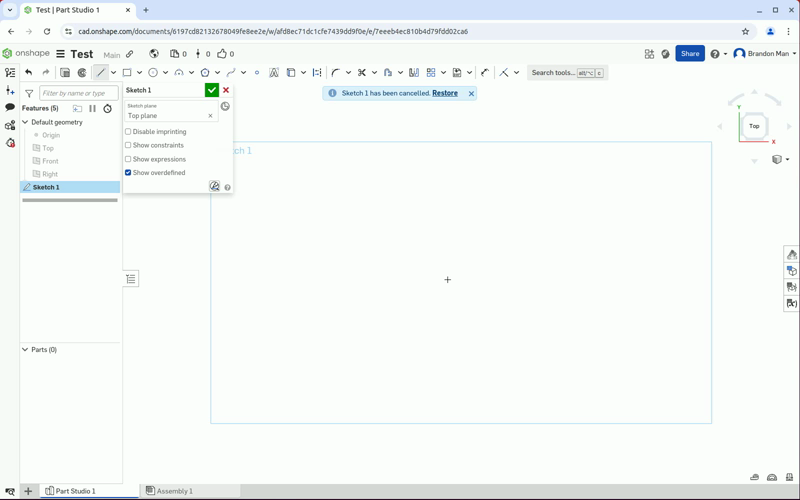
key_up(shift)
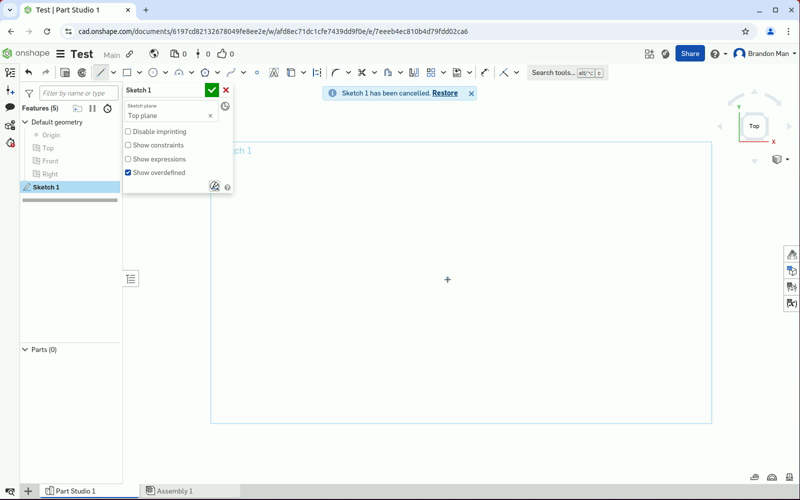
key_down(shift)
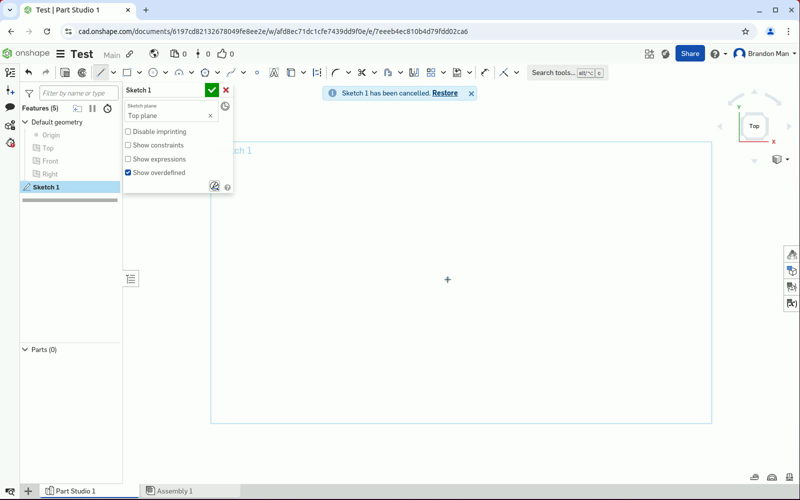
mouse_move(477, 279)
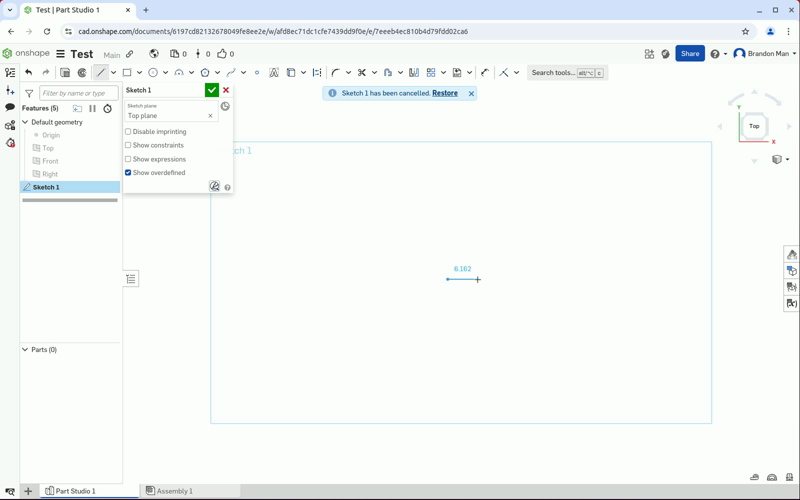
mouse_move(459, 279)
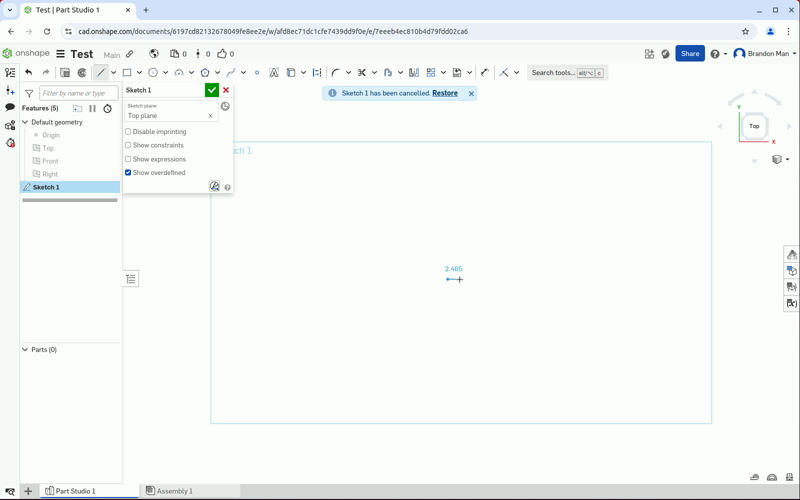
click(459, 279)
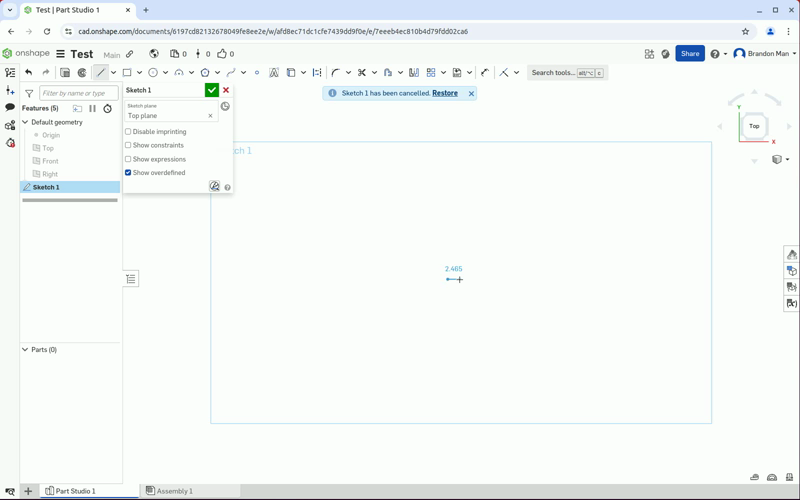
key_up(shift)
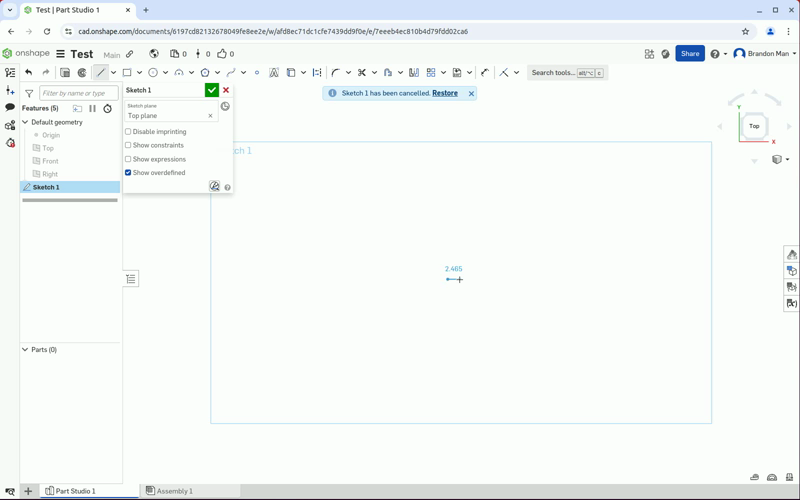
key_down(shift)
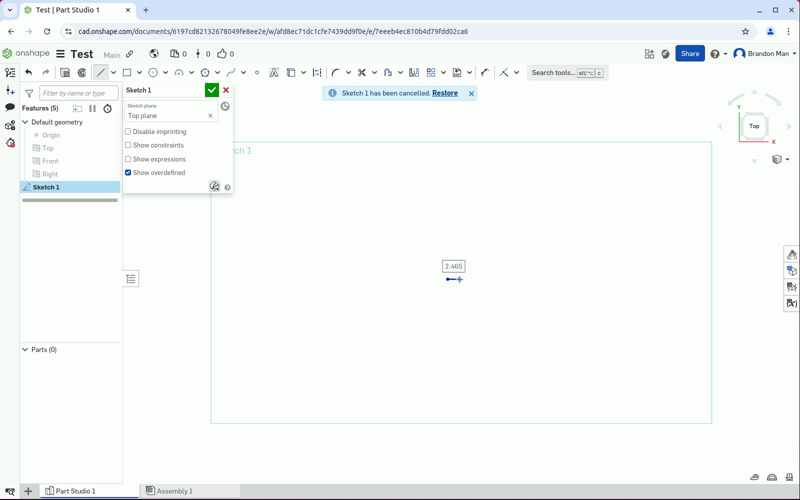
mouse_move(489, 279)
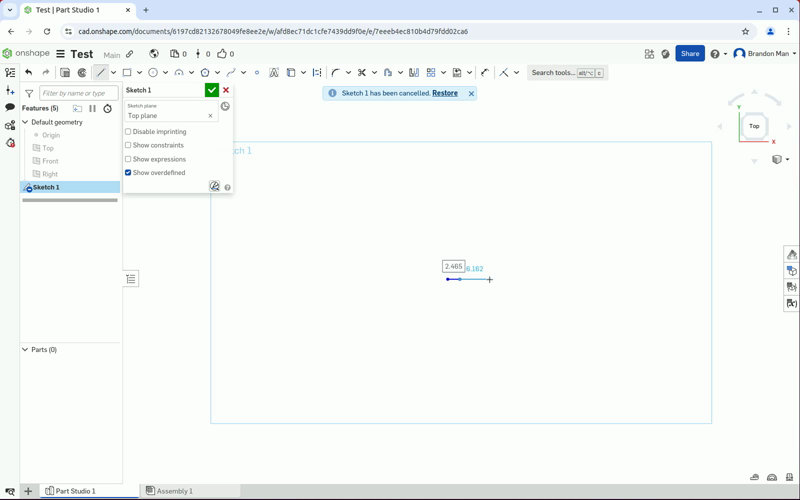
mouse_move(459, 267)
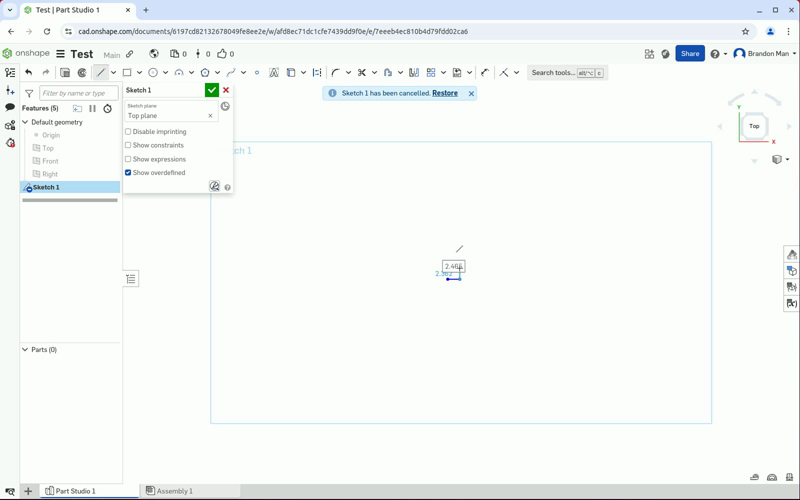
click(459, 267)
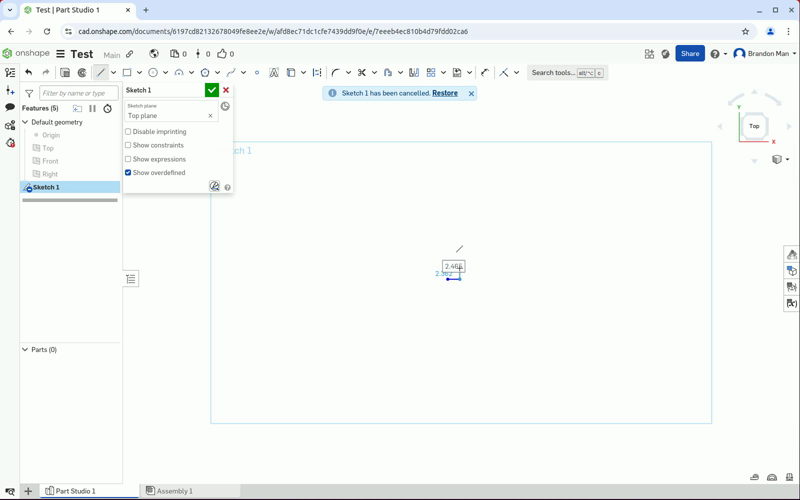
key_up(shift)
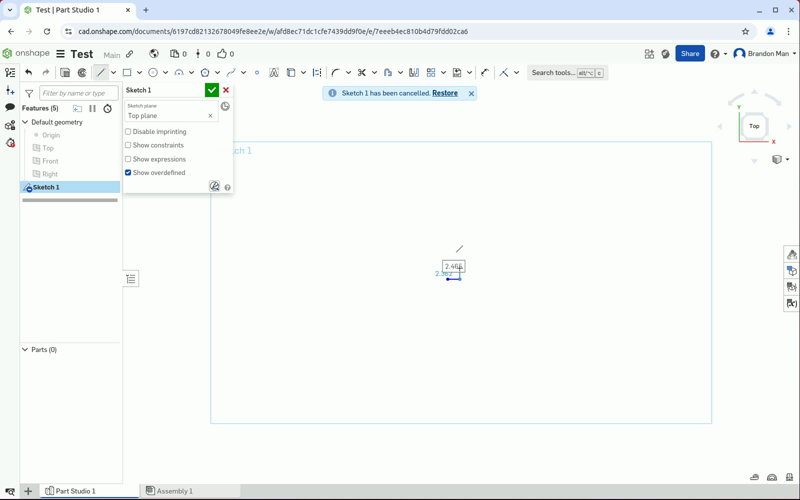
key_down(shift)
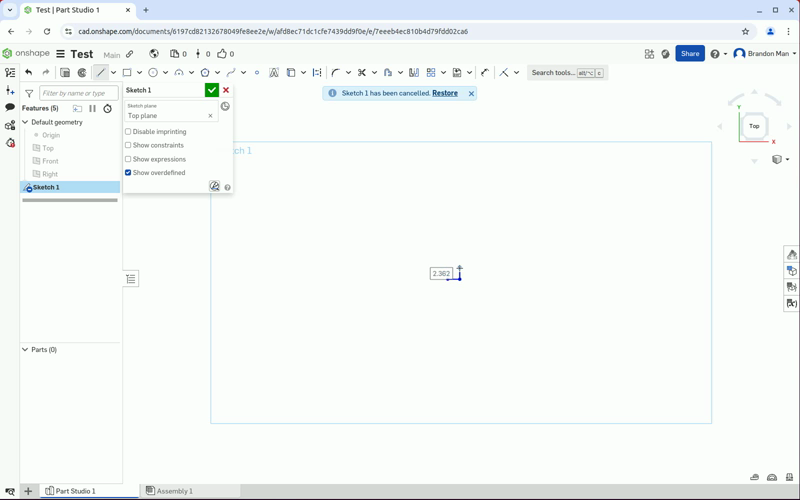
mouse_move(489, 267)
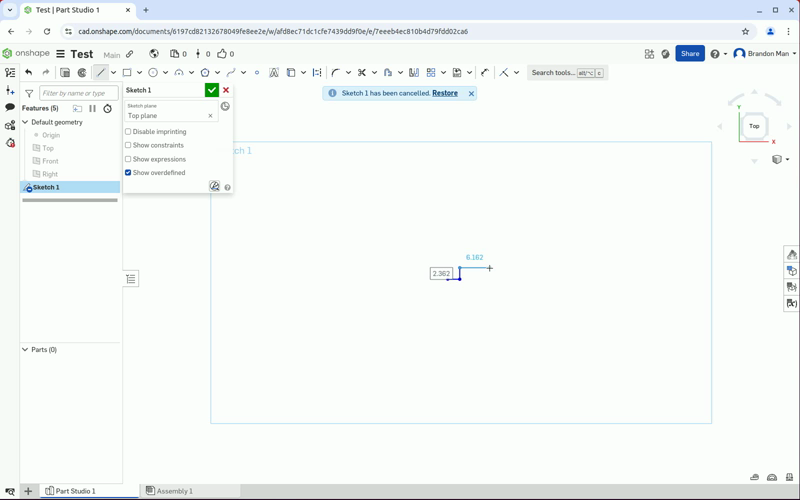
mouse_move(447, 267)
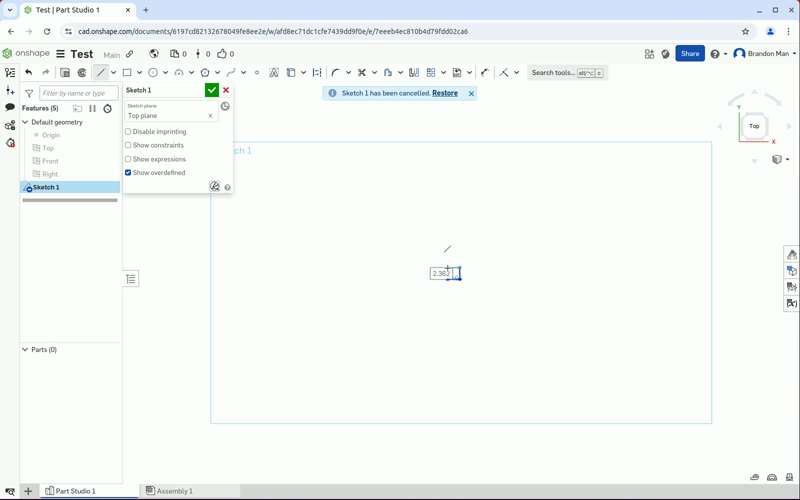
click(447, 267)
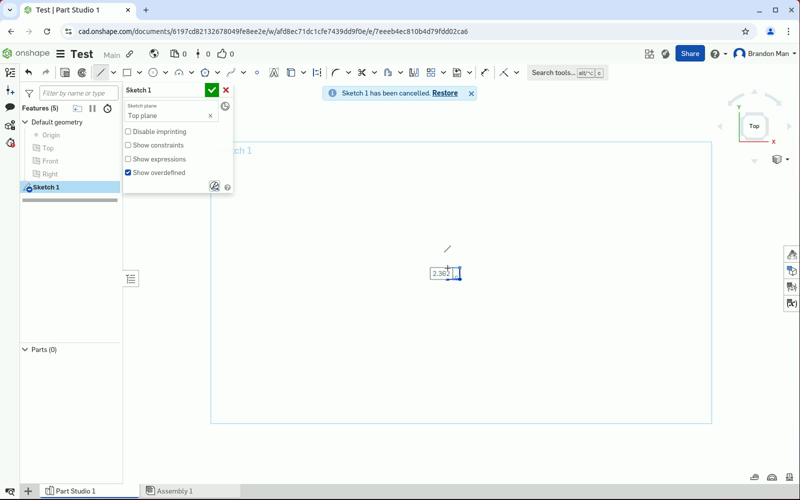
key_up(shift)
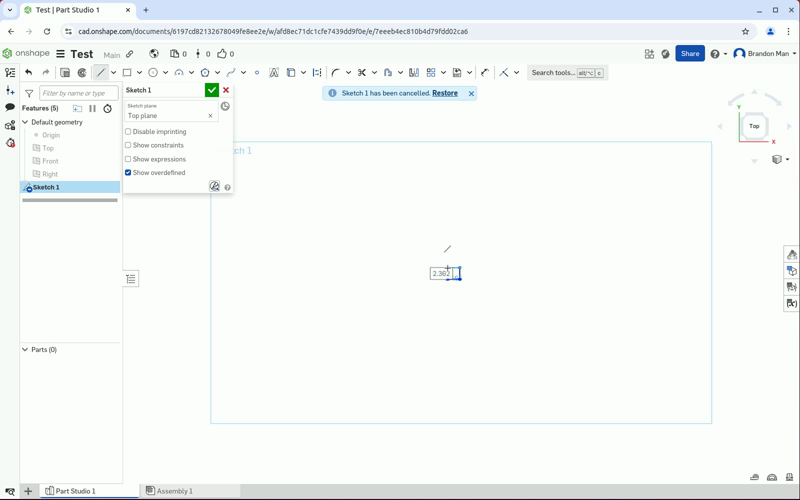
mouse_move(477, 267)
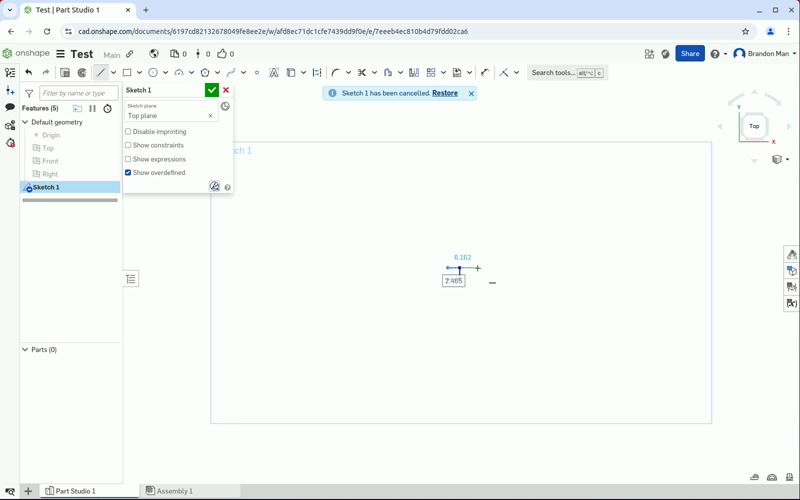
key_down(shift)
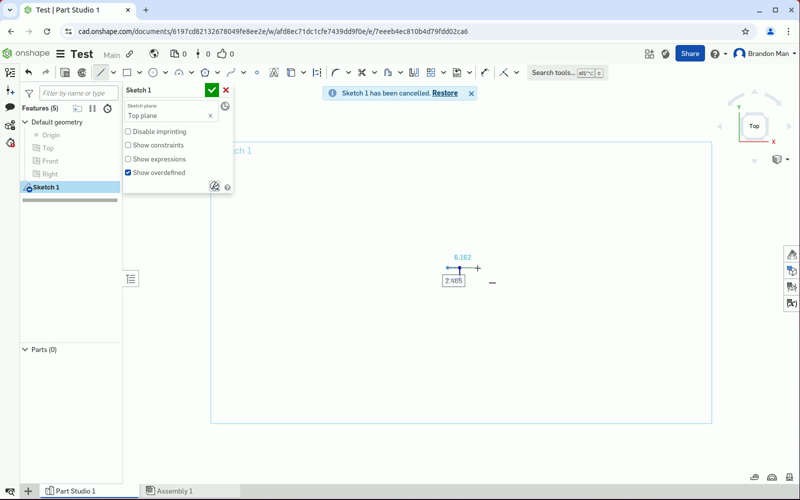
mouse_move(447, 279)
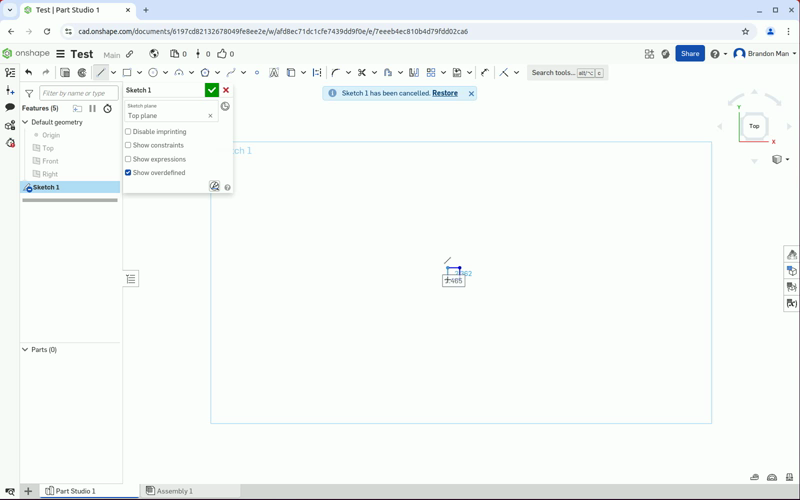
key_up(shift)
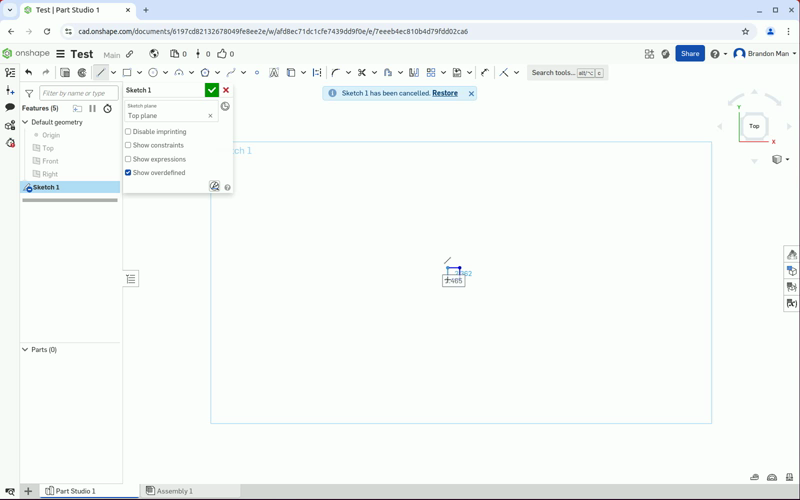
click(447, 279)
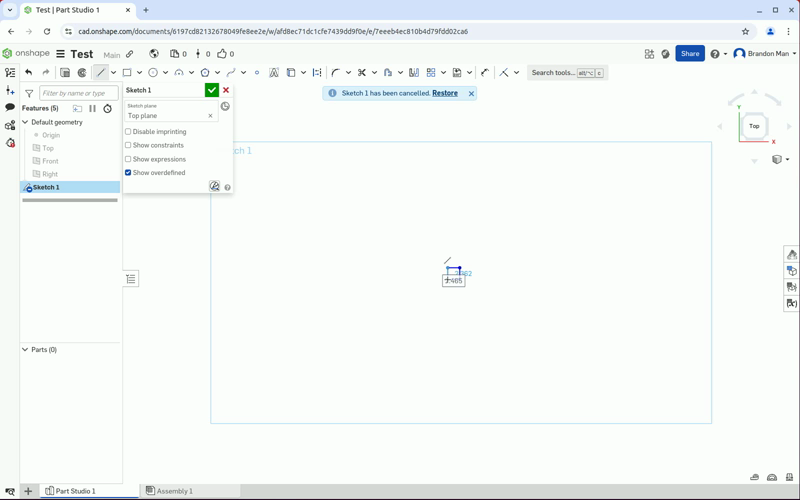
key(esc)
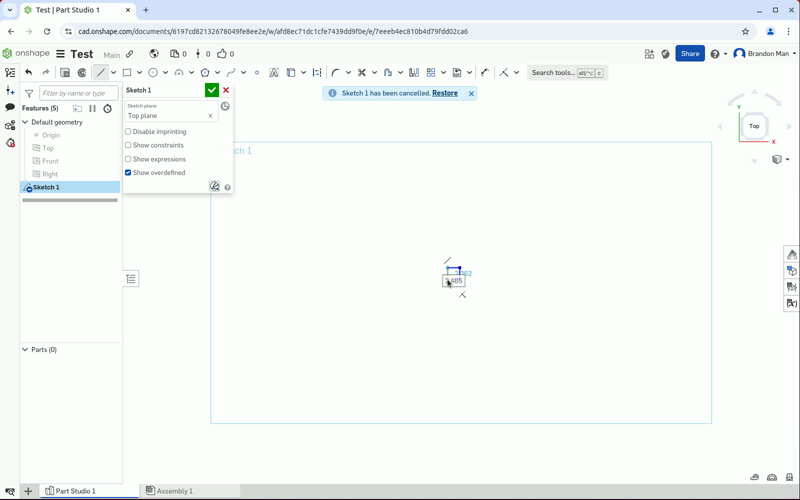
mouse_move(455, 268)
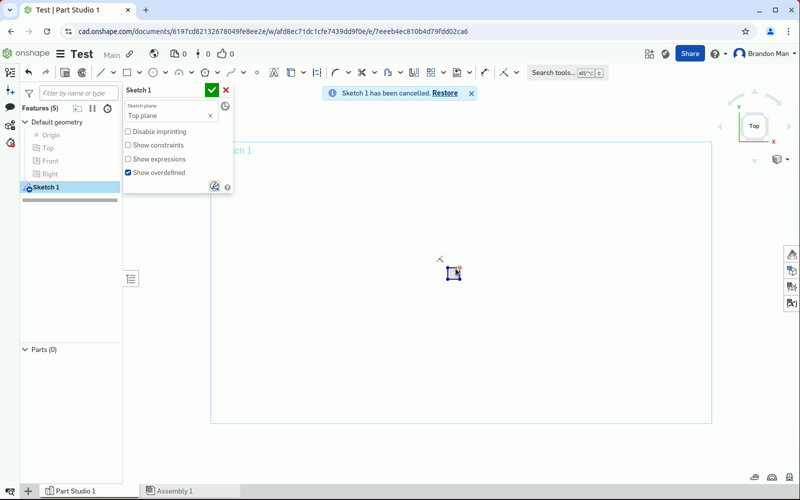
scroll(6)
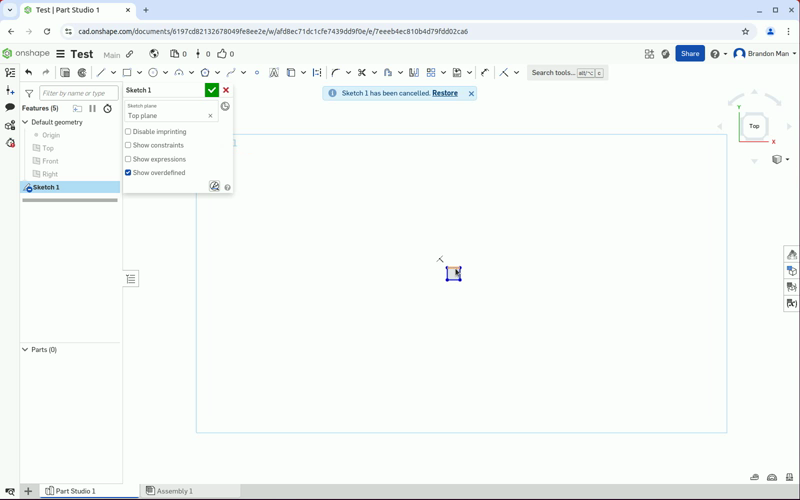
scroll(6)
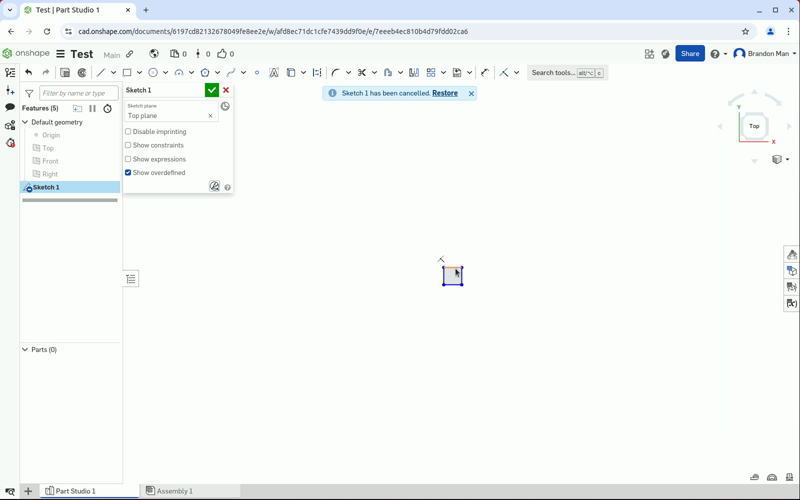
scroll(6)
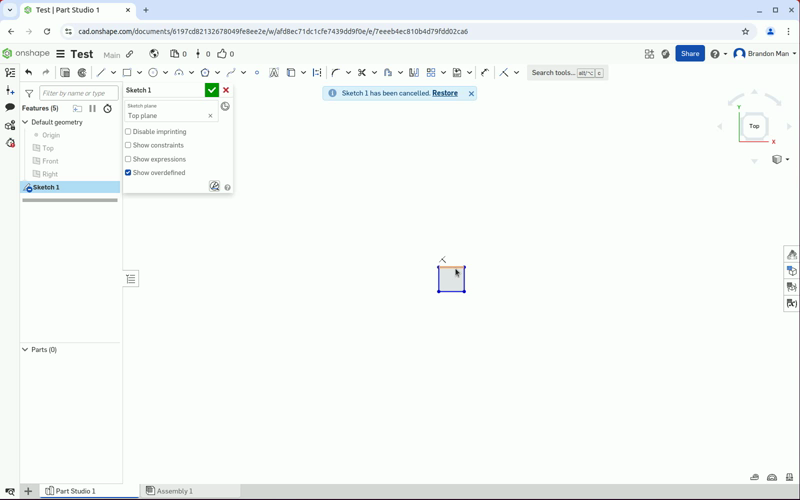
scroll(6)
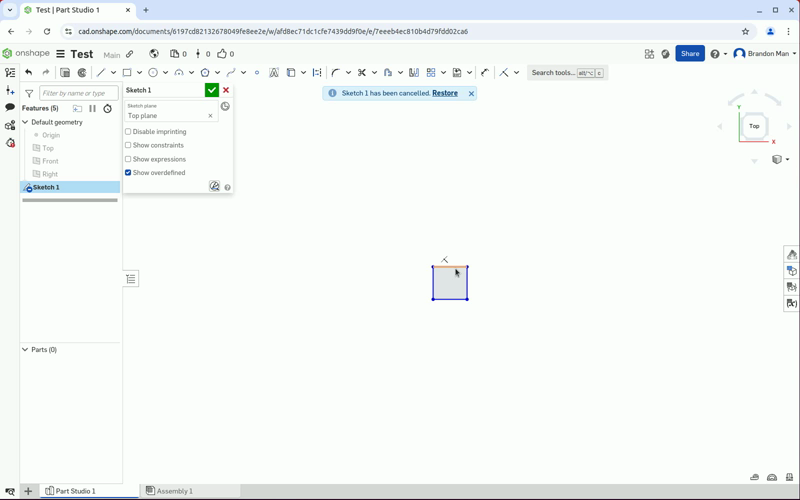
scroll(6)
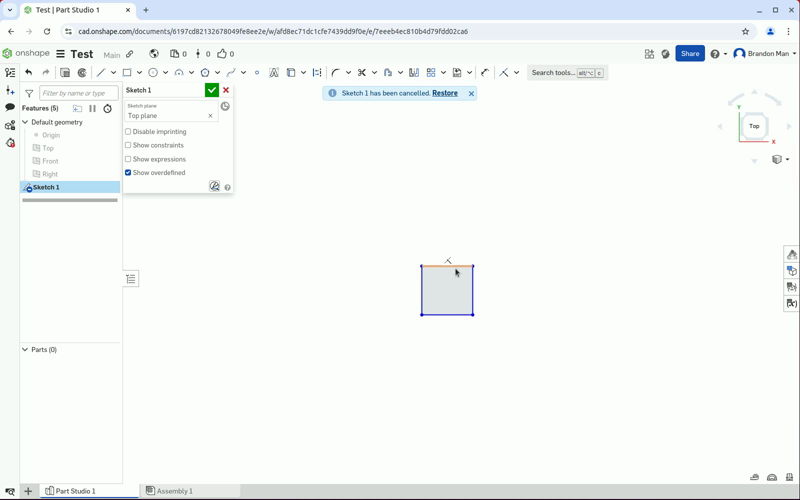
scroll(6)
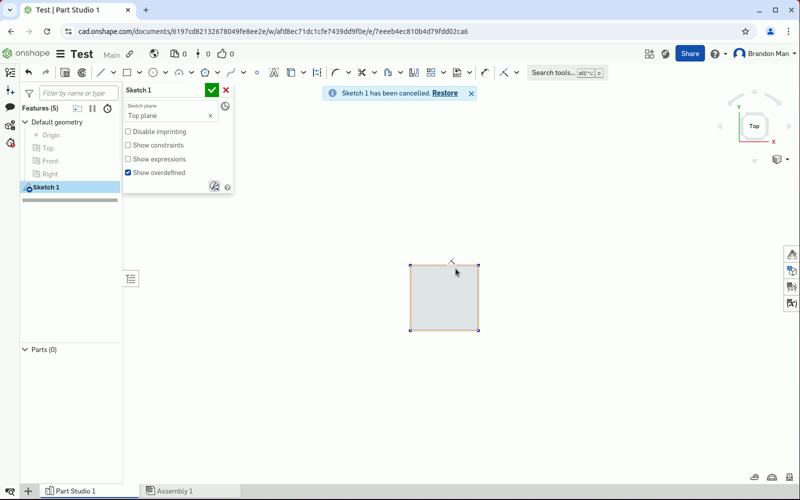
scroll(6)
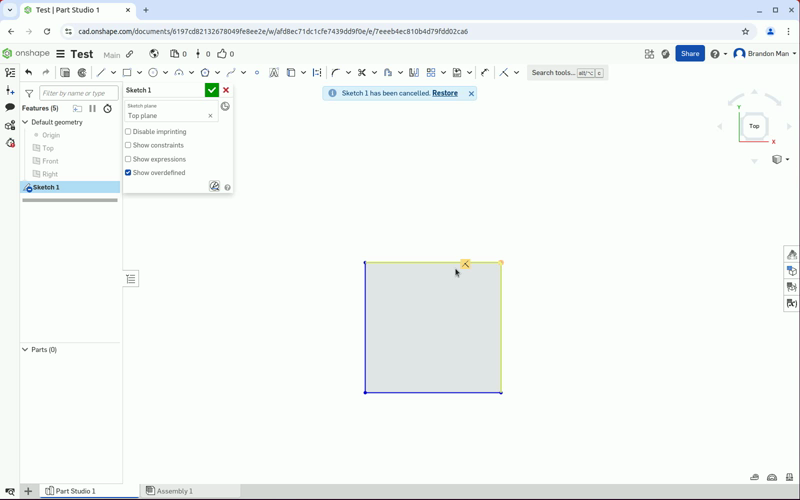
click(455, 268)
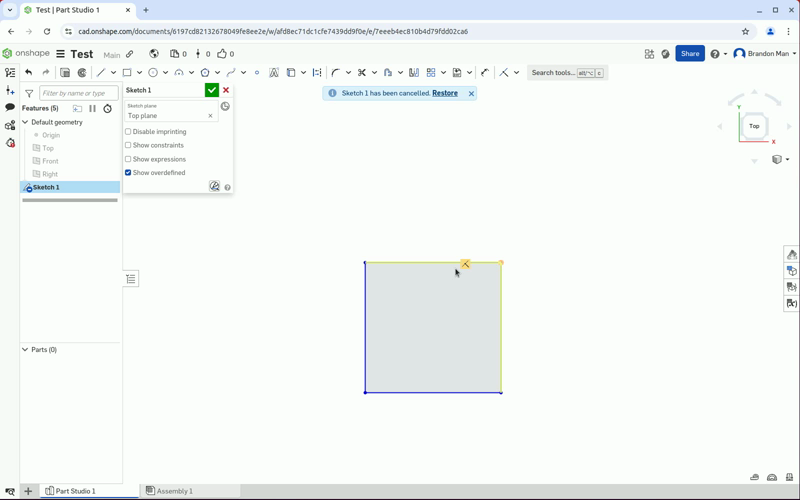
scroll(-6)
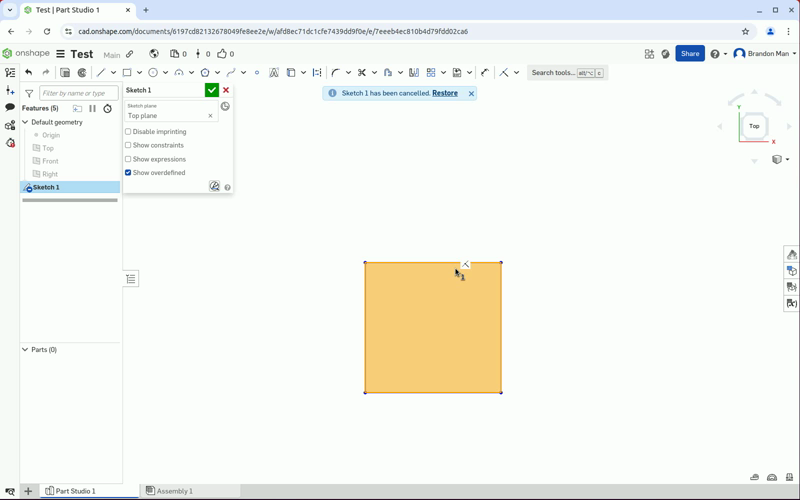
scroll(-6)
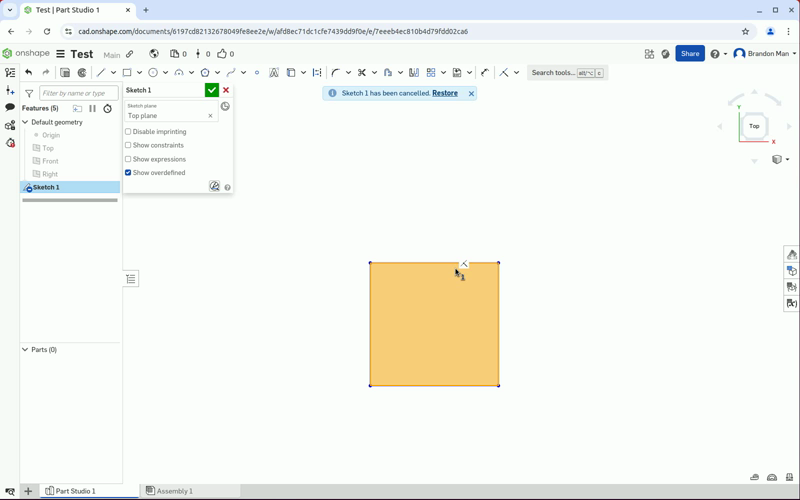
scroll(-6)
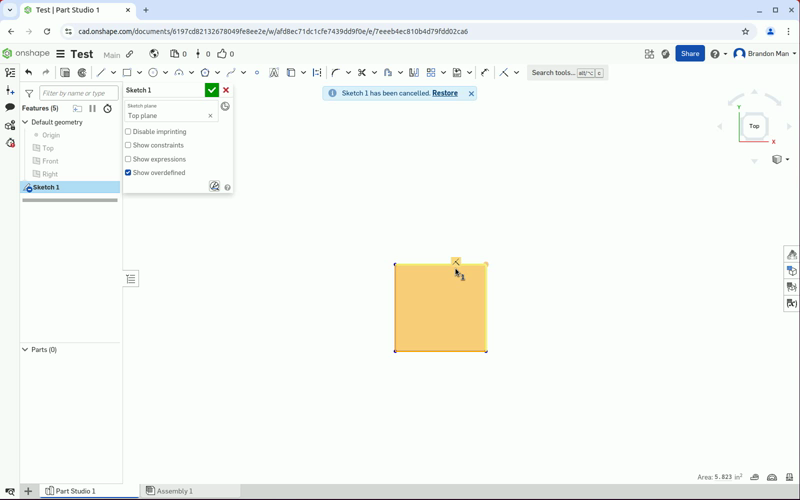
scroll(-6)
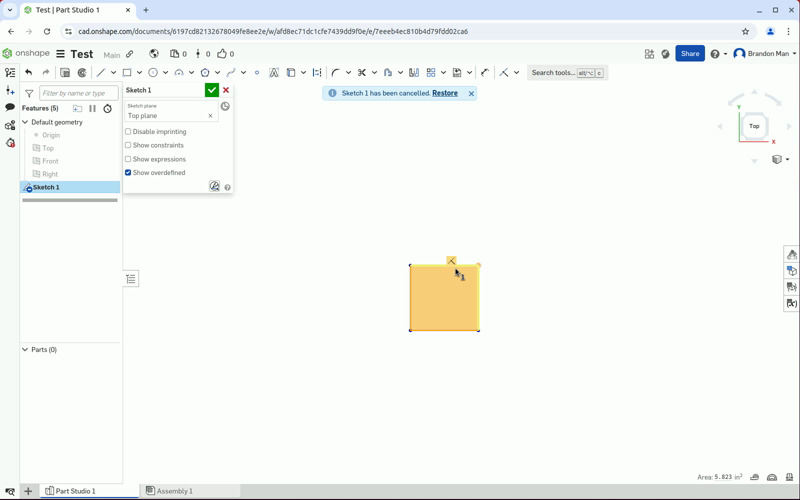
scroll(-6)
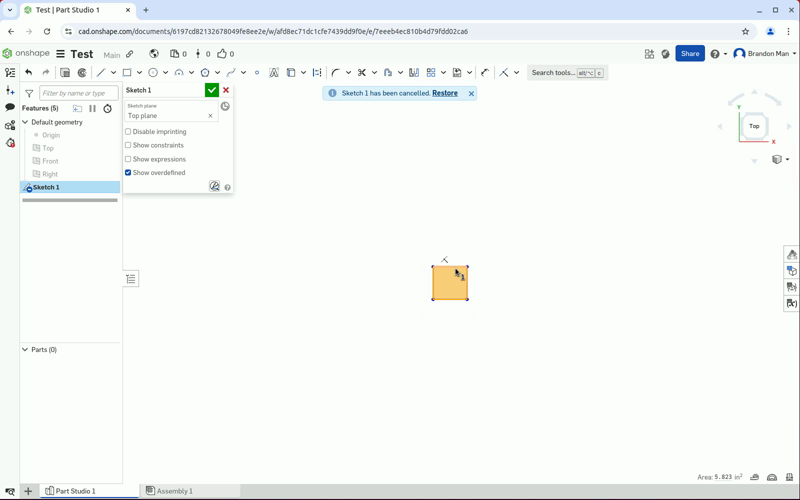
scroll(-6)
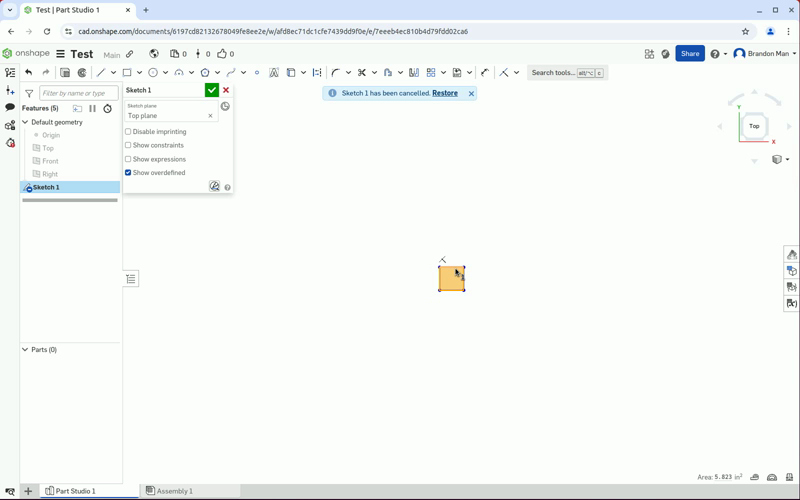
scroll(-6)
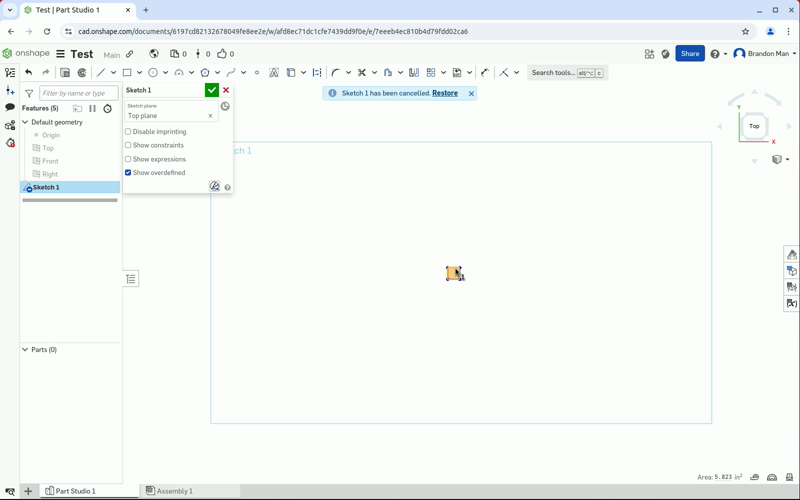
mouse_move(73, 352)
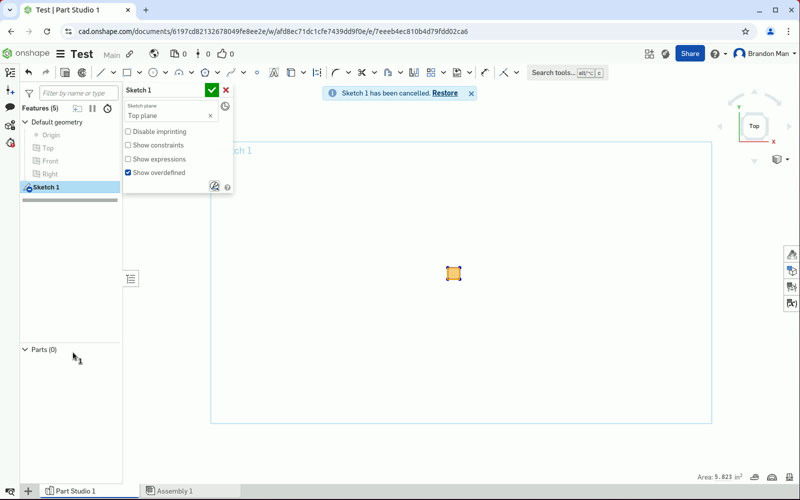
key(shift+y)
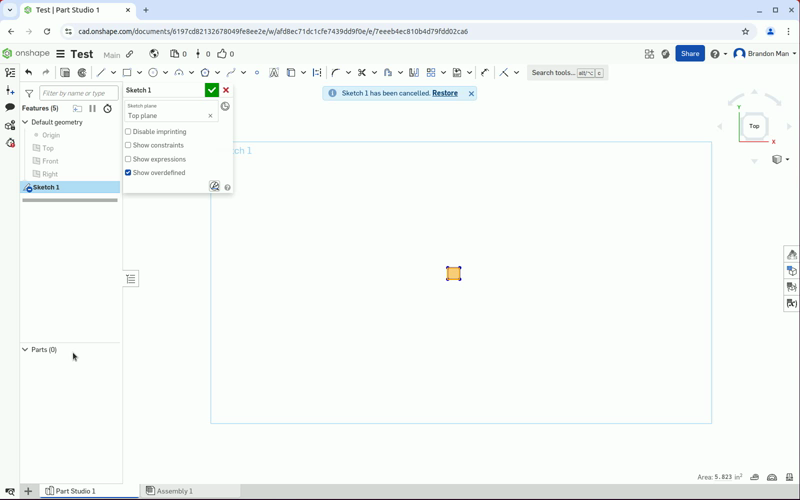
key(shift+e)
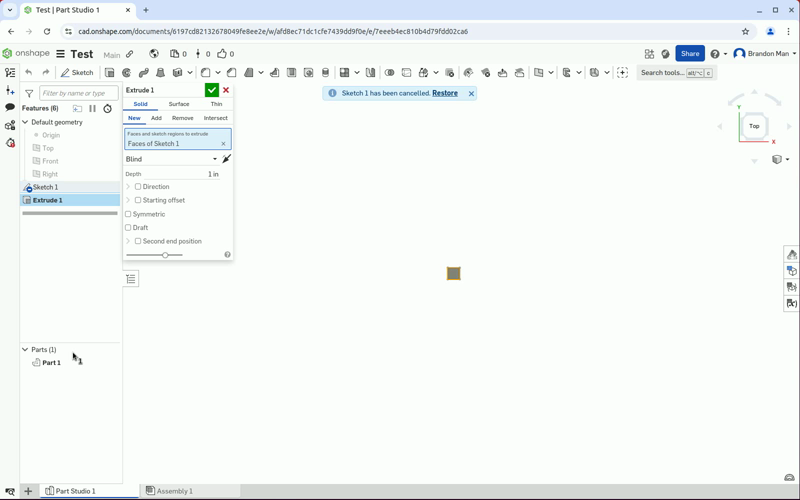
mouse_move(143, 106)
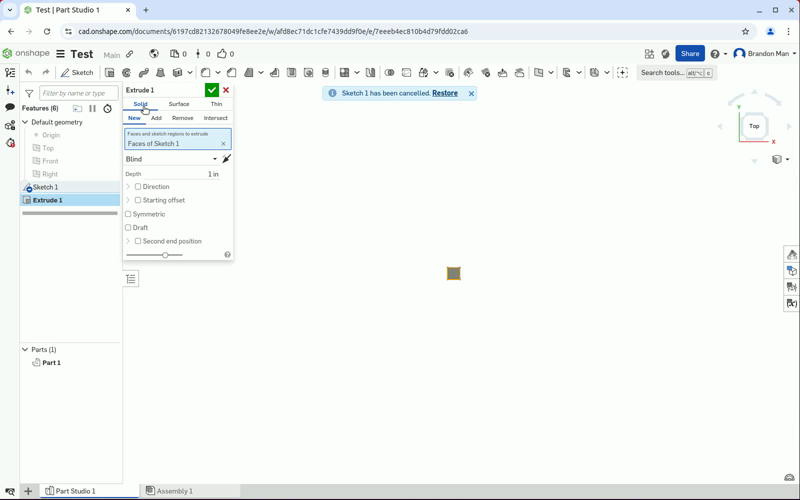
click(143, 106)
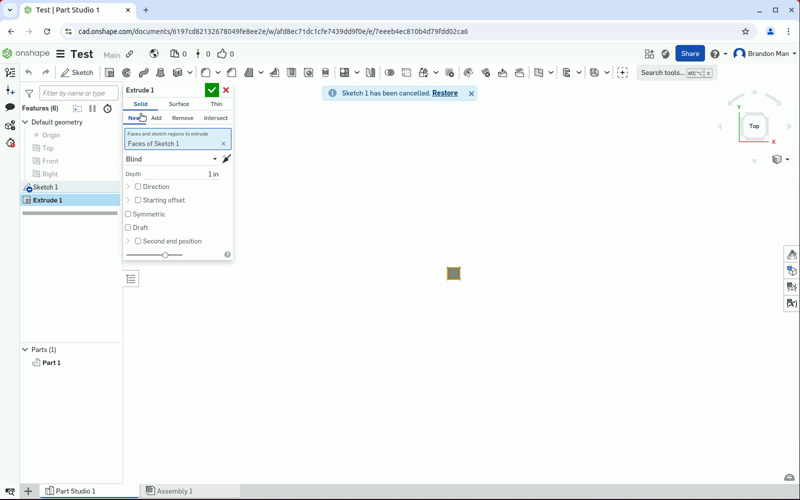
mouse_move(137, 120)
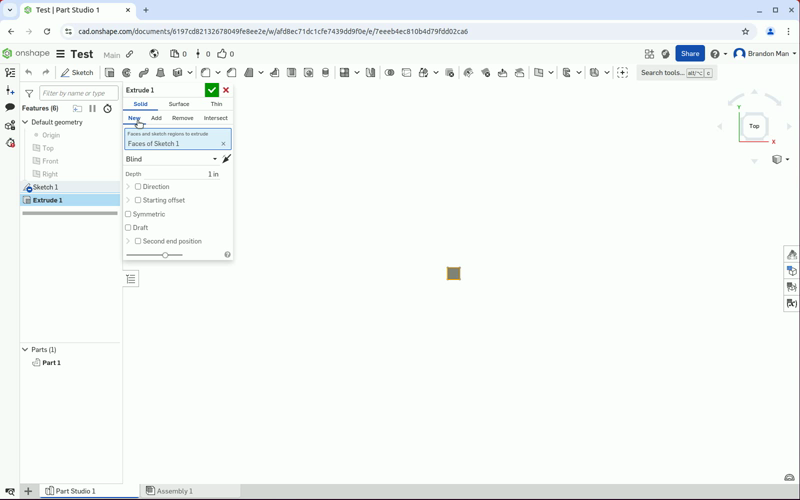
click(137, 120)
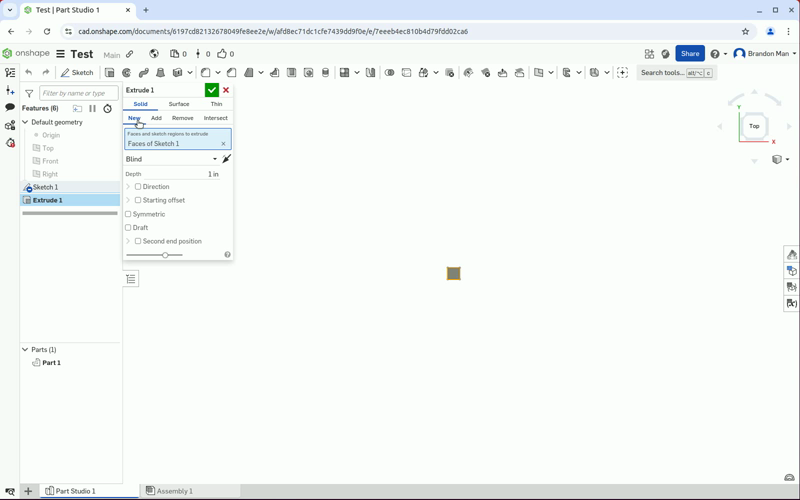
key(tab, 4)
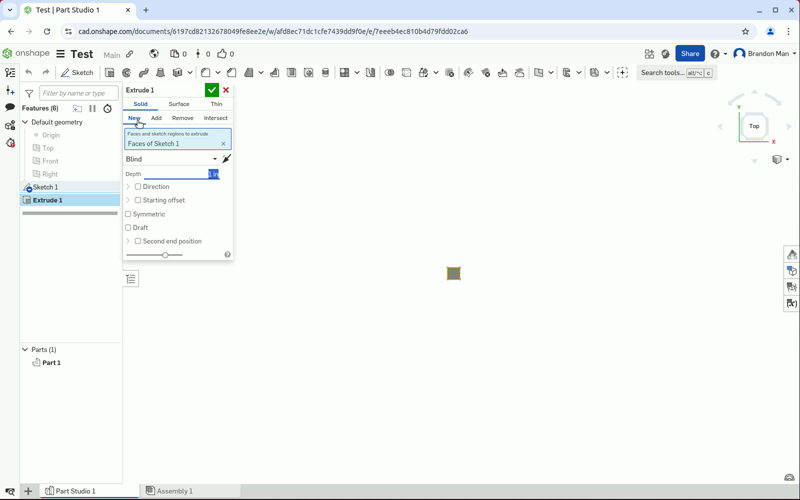
text(23.108)
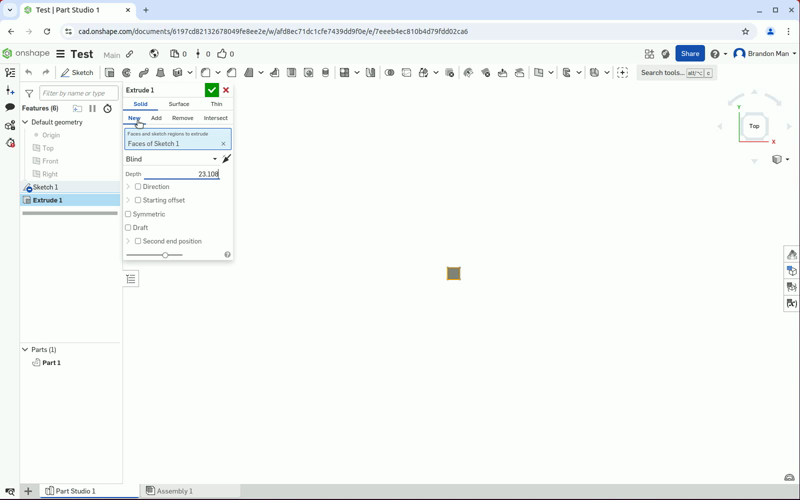
key(enter)
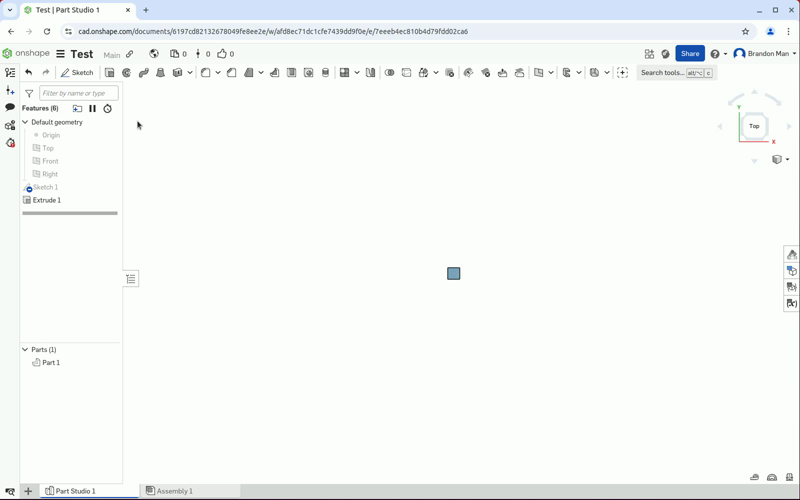
key(shift+h)
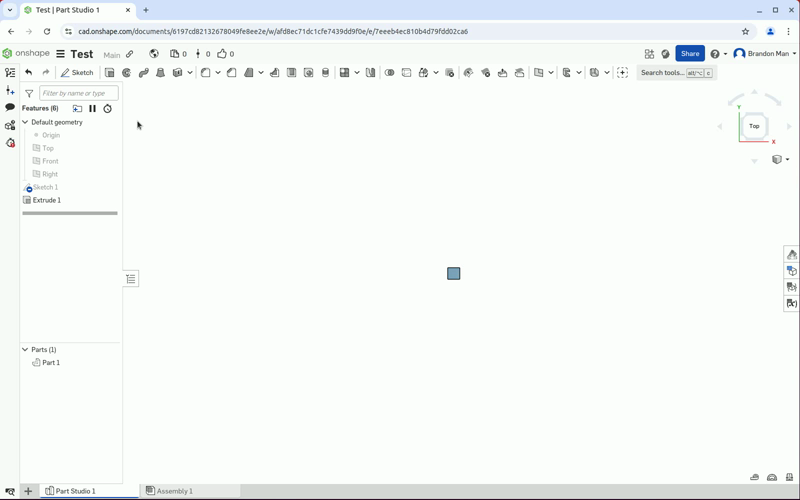
key(shift+h)
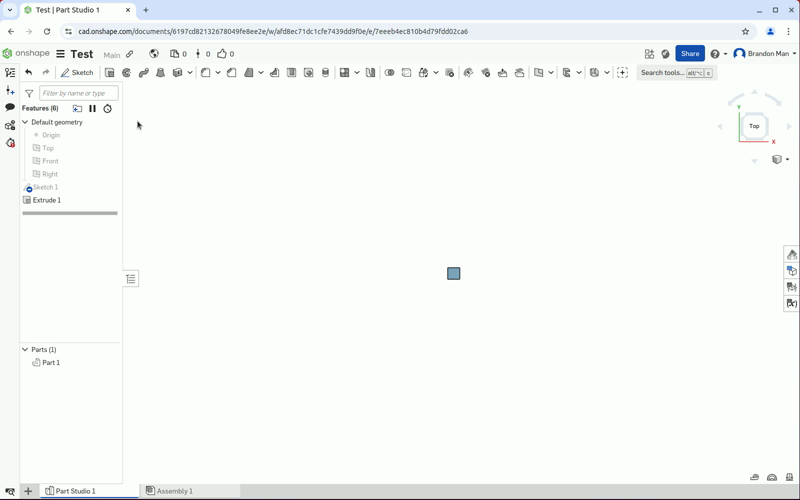
mouse_move(73, 189)
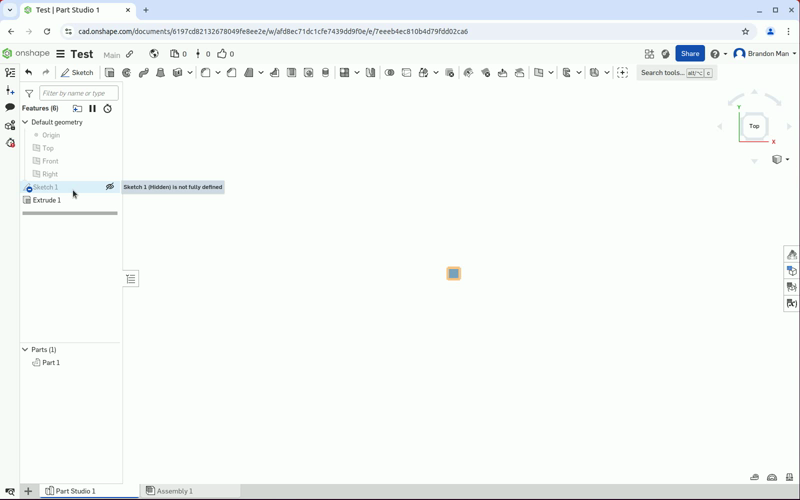
click(73, 189)
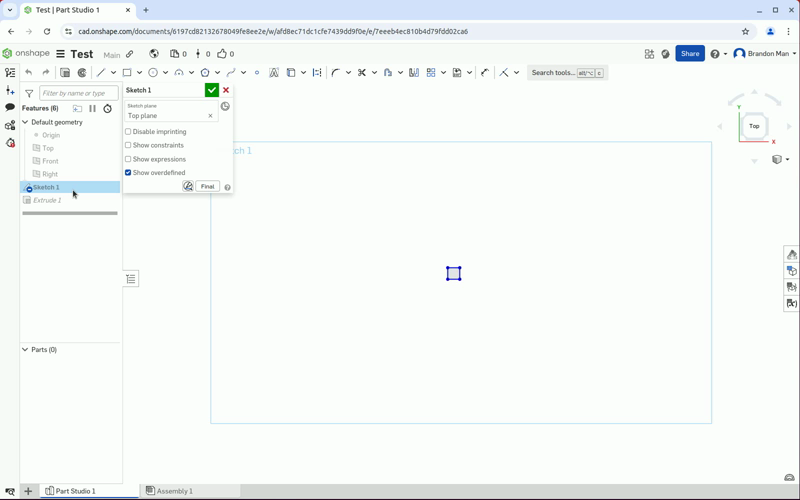
mouse_move(229, 92)
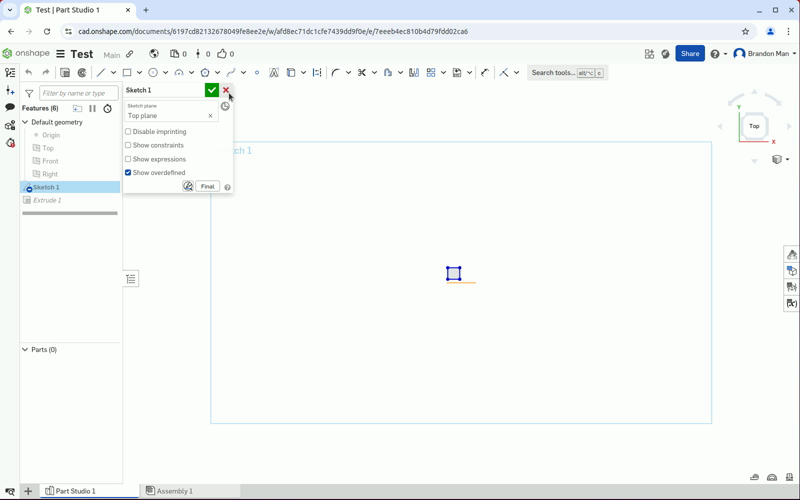
click(229, 92)
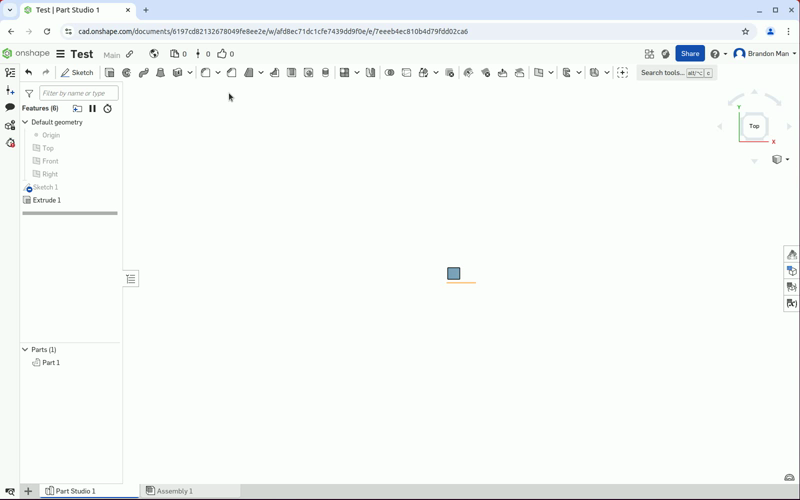
mouse_move(541, 75)
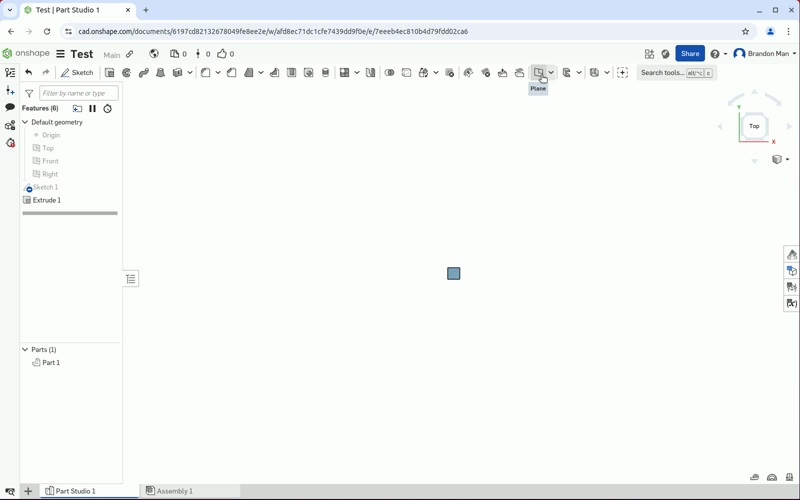
click(541, 75)
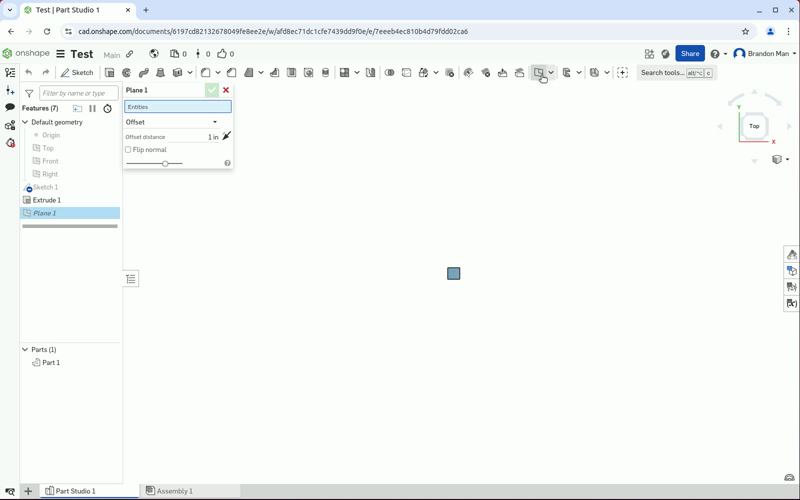
mouse_move(73, 150)
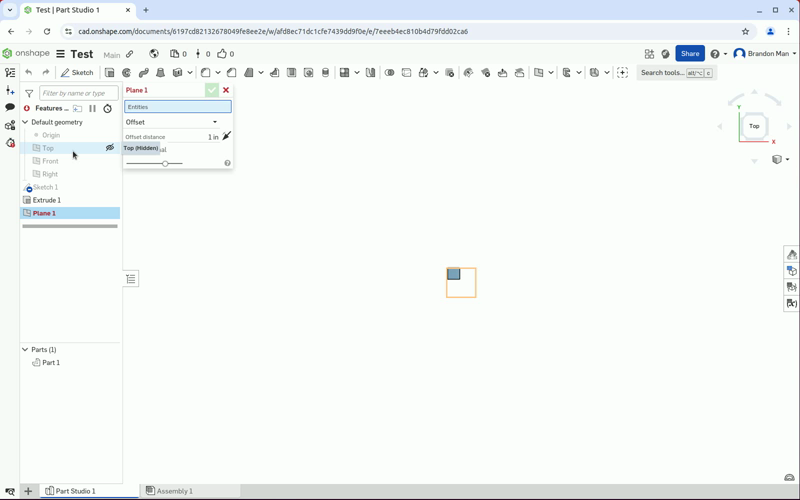
click(73, 150)
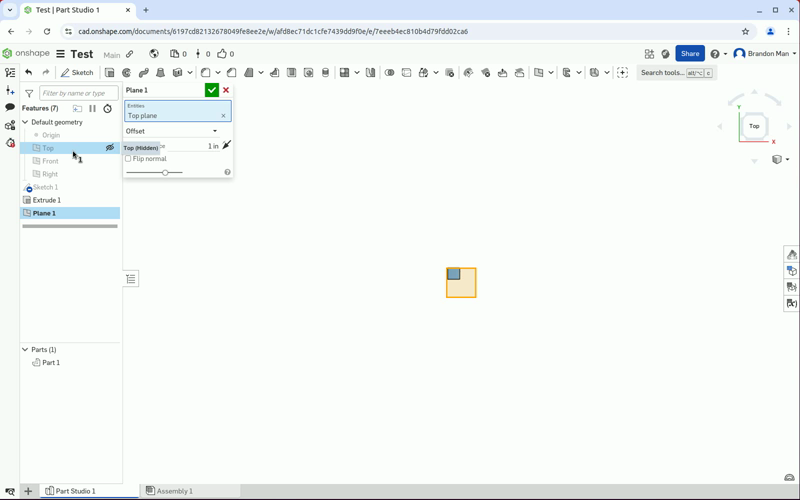
key(tab, 2)
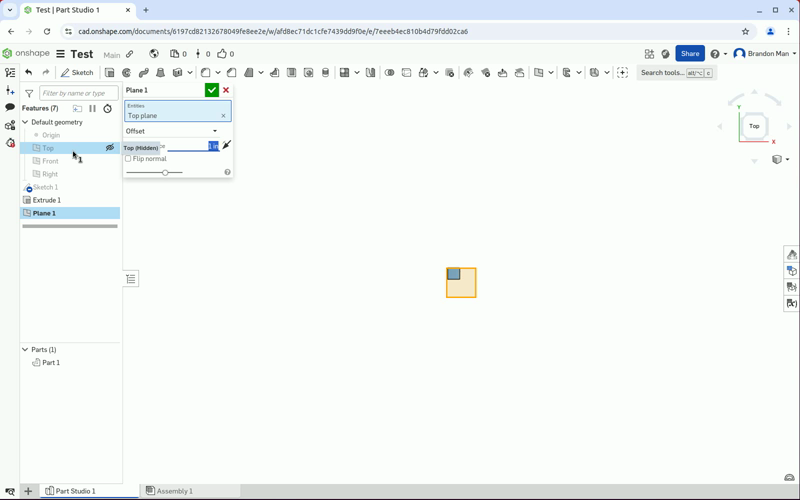
text(23.108)
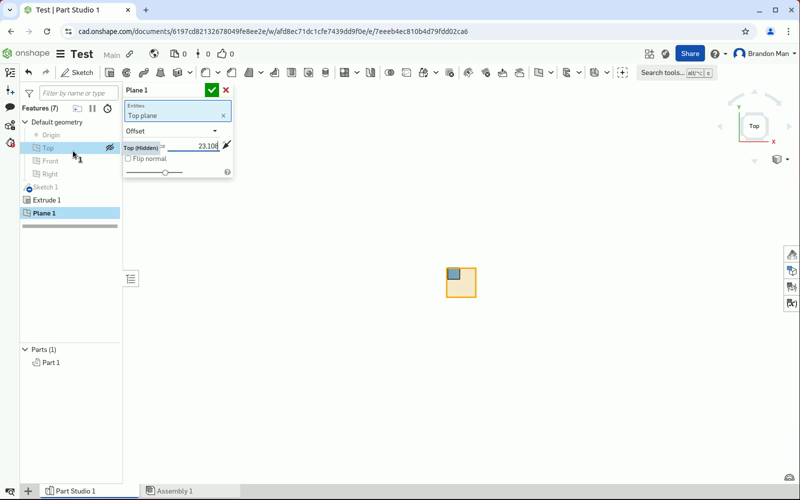
key(enter, 2)
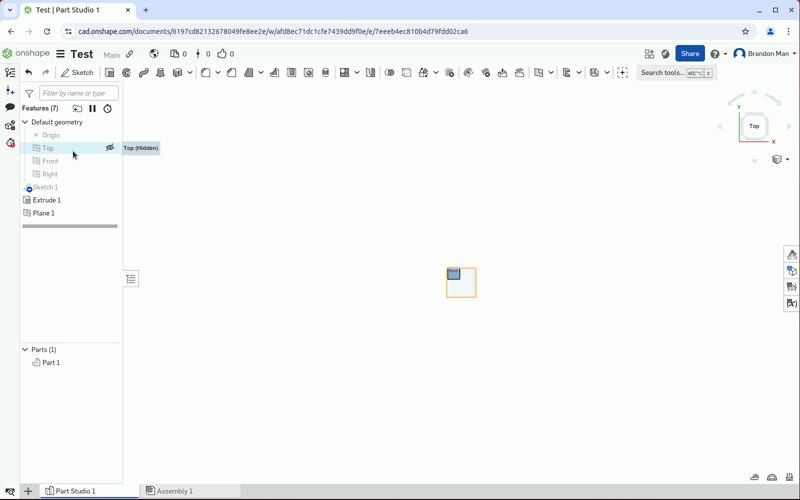
key(shift+s)
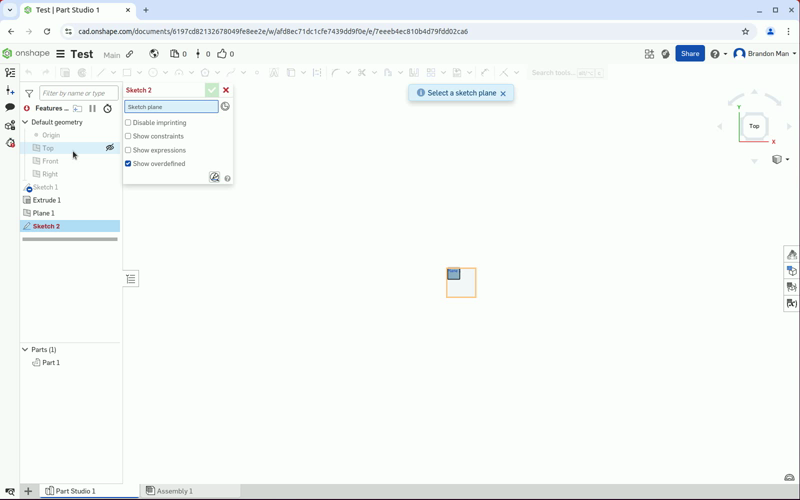
mouse_move(73, 215)
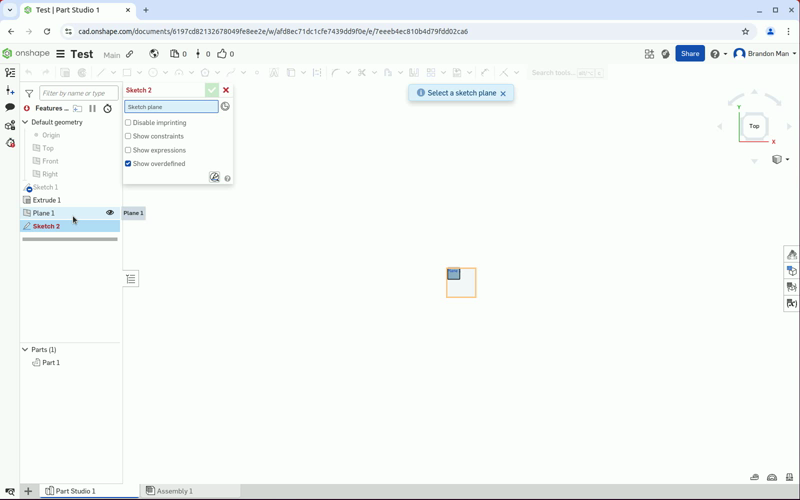
click(73, 215)
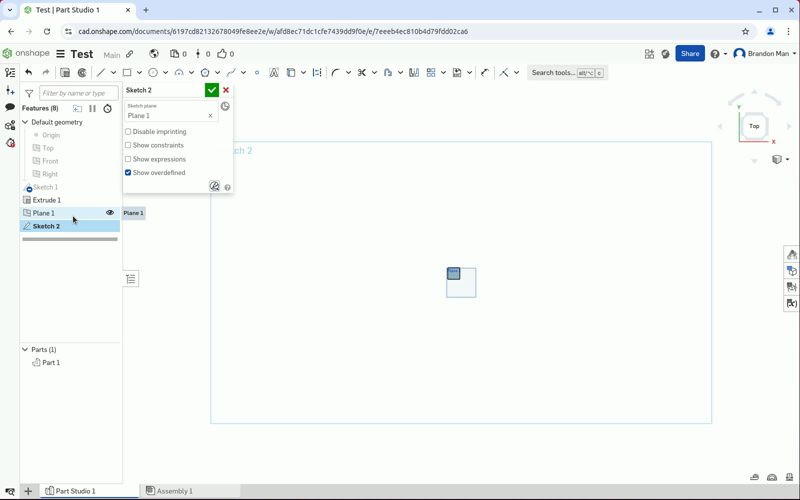
mouse_move(73, 352)
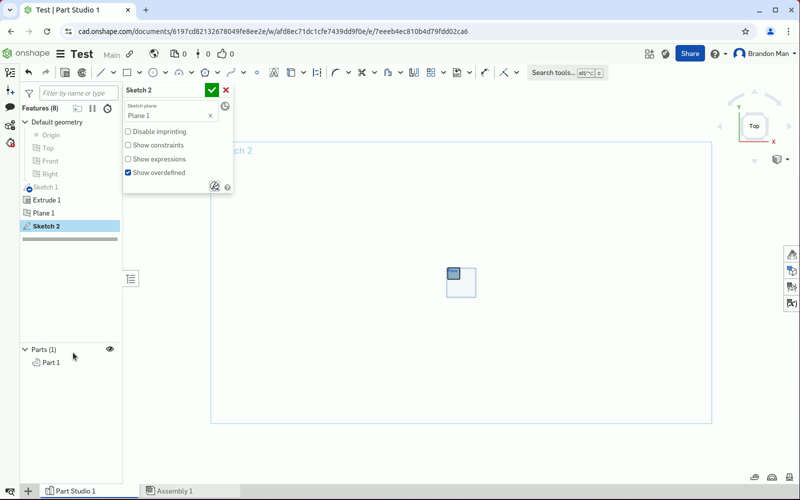
key(y)
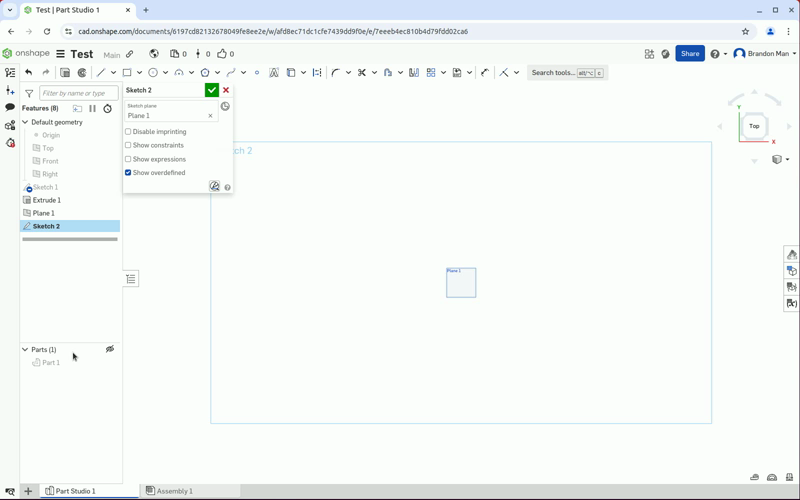
key(c)
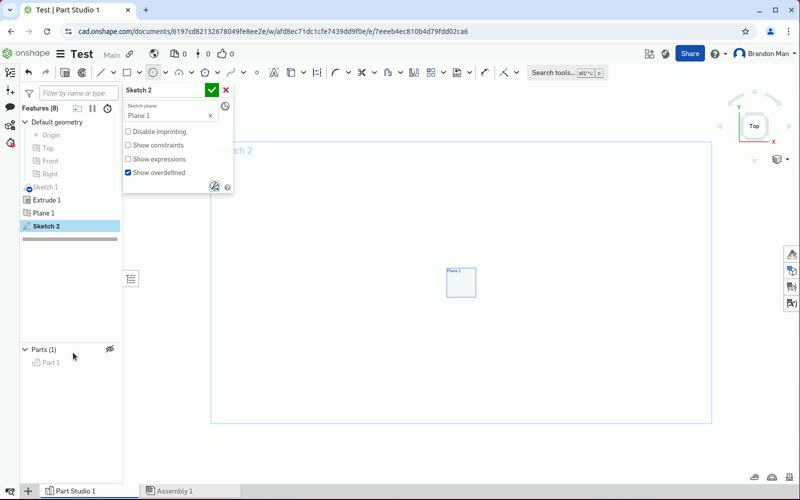
key_down(shift)
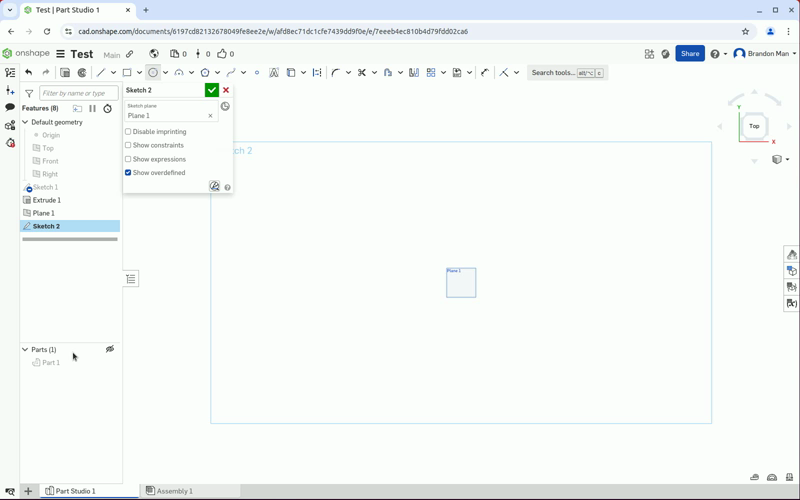
mouse_move(452, 274)
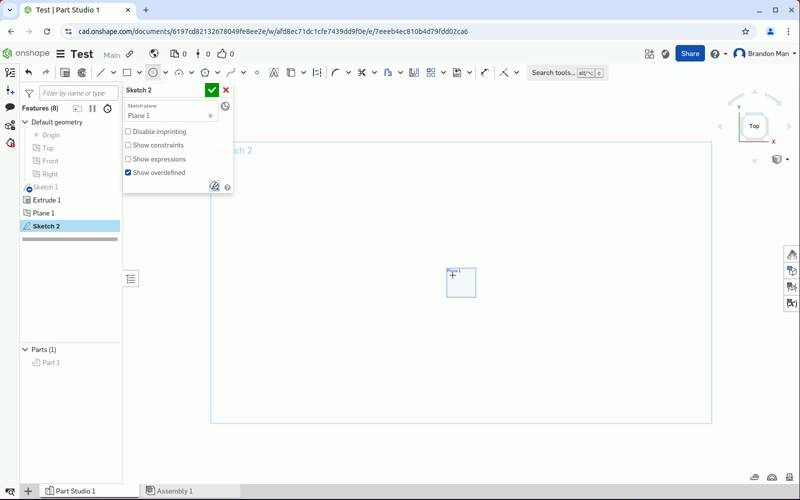
click(452, 274)
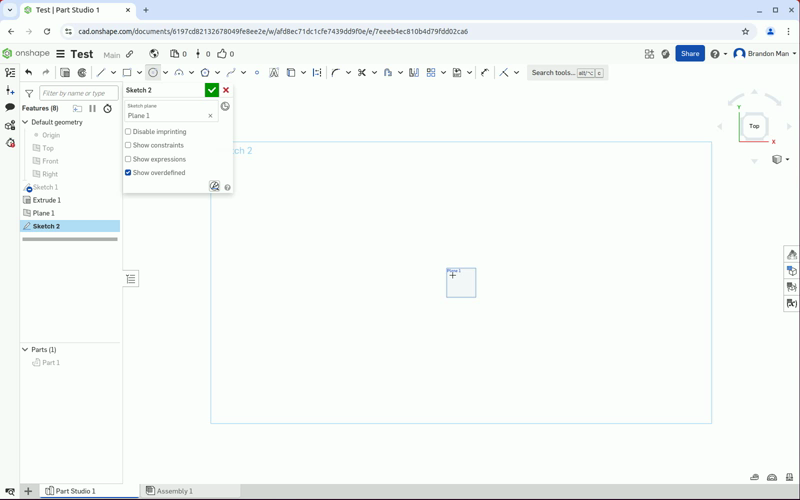
key_up(shift)
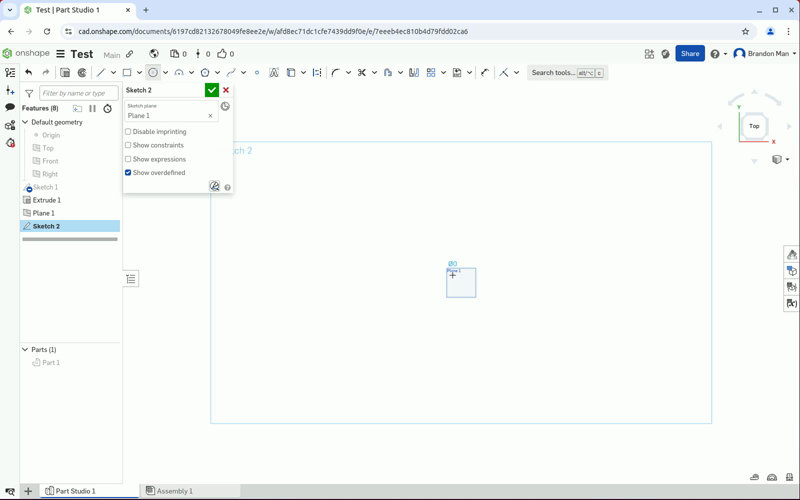
mouse_move(453, 274)
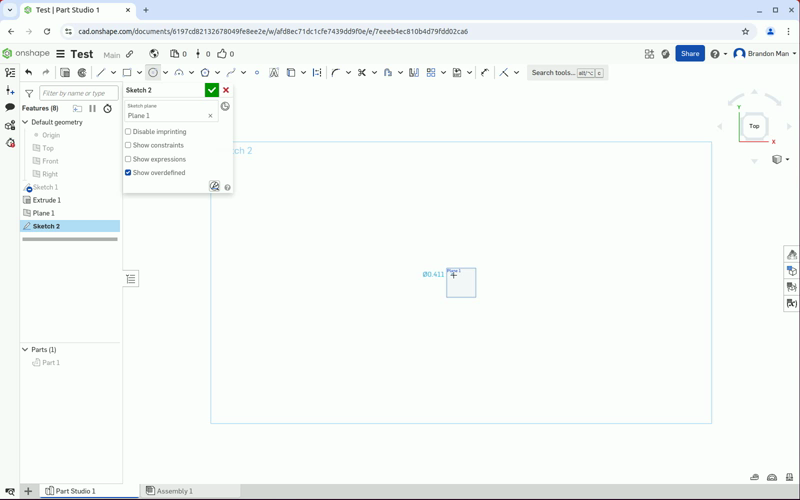
scroll(6)
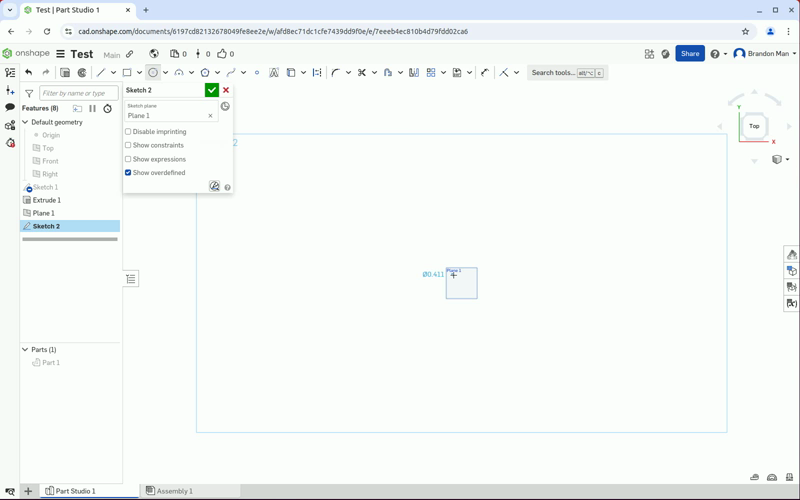
scroll(6)
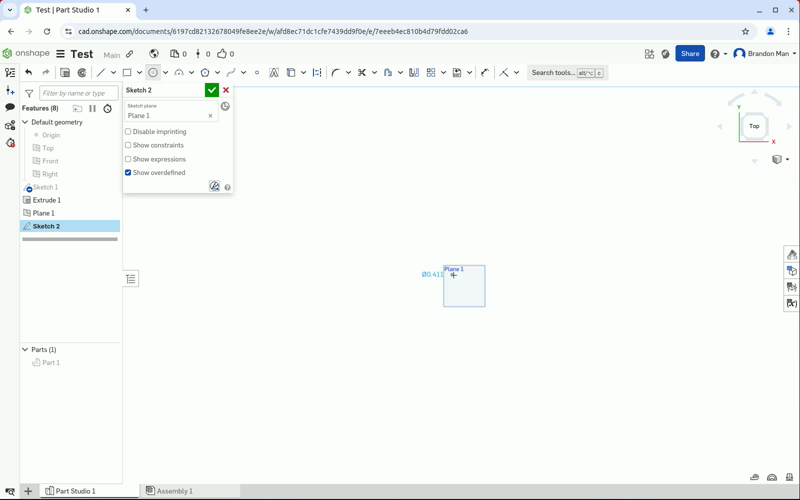
scroll(6)
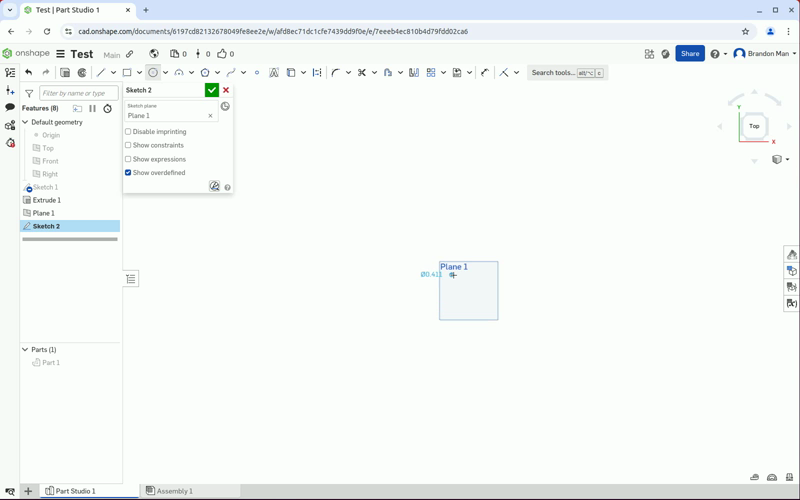
scroll(6)
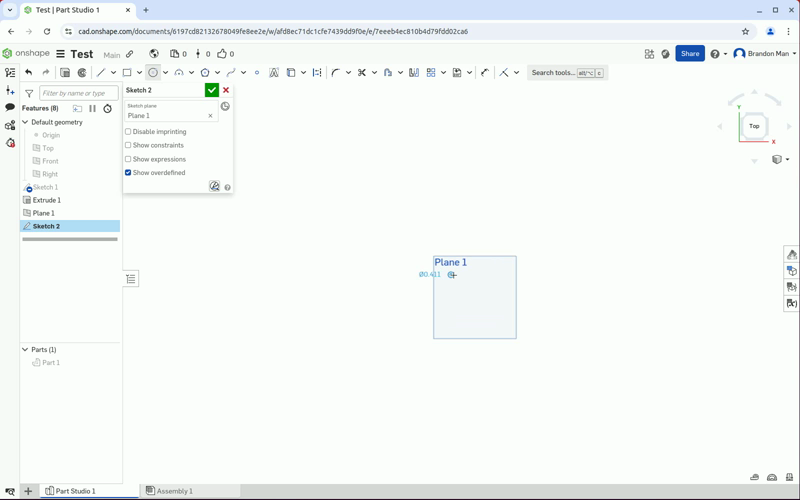
scroll(6)
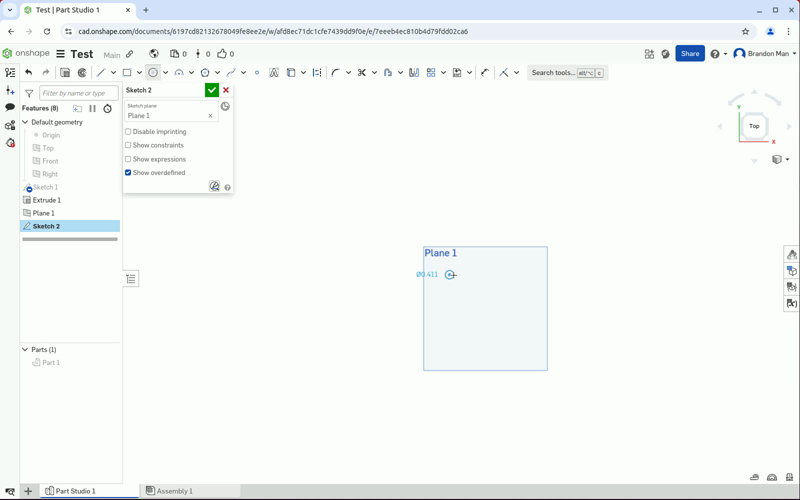
scroll(6)
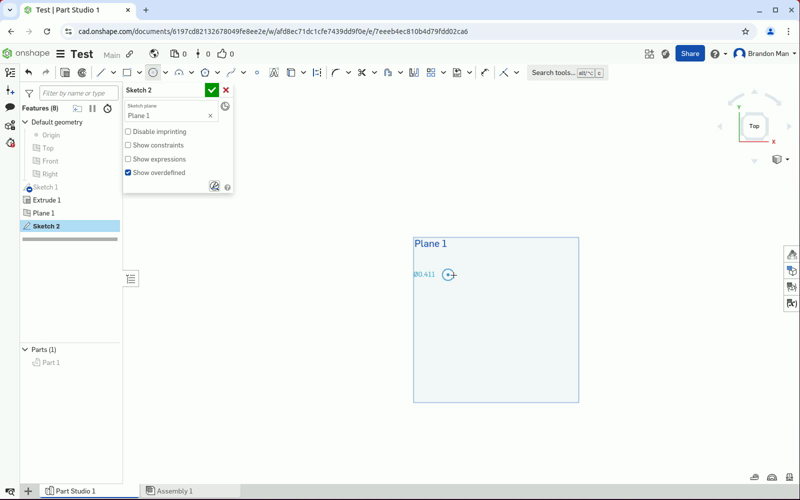
scroll(6)
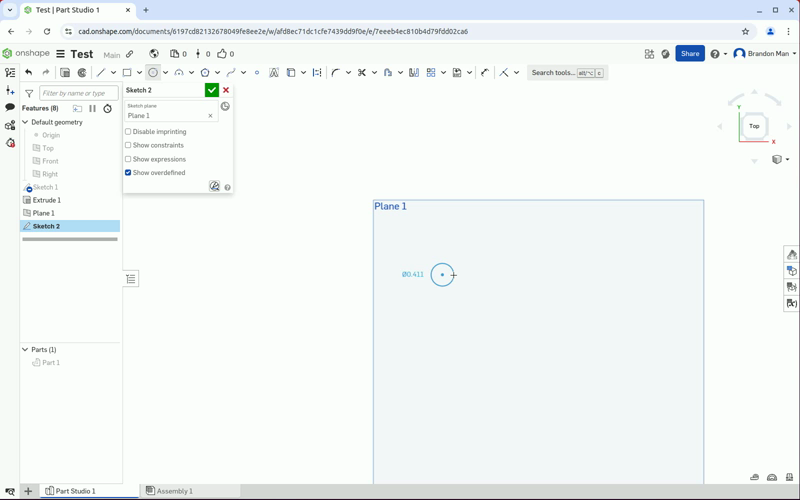
click(453, 274)
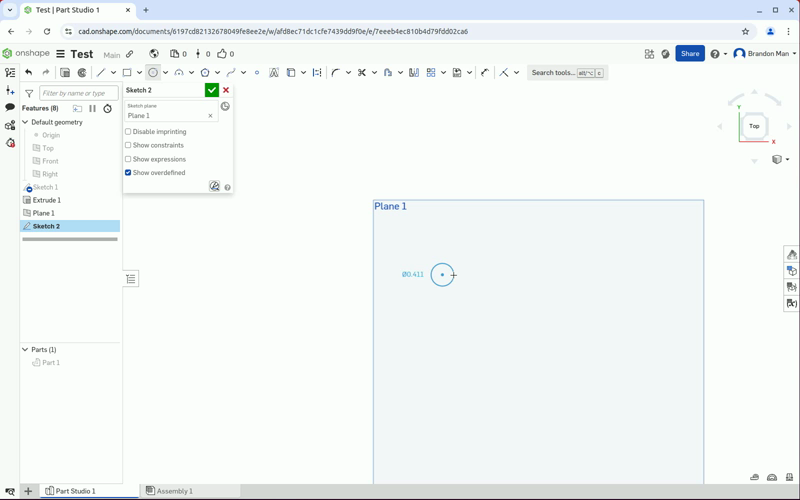
scroll(-6)
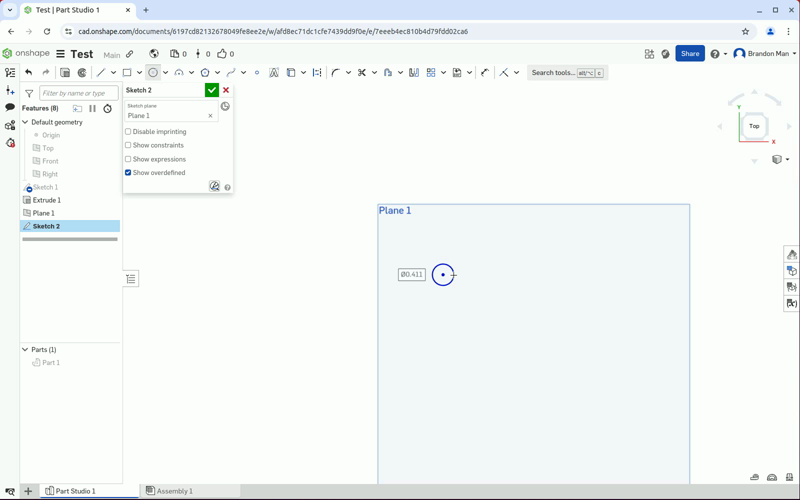
scroll(-6)
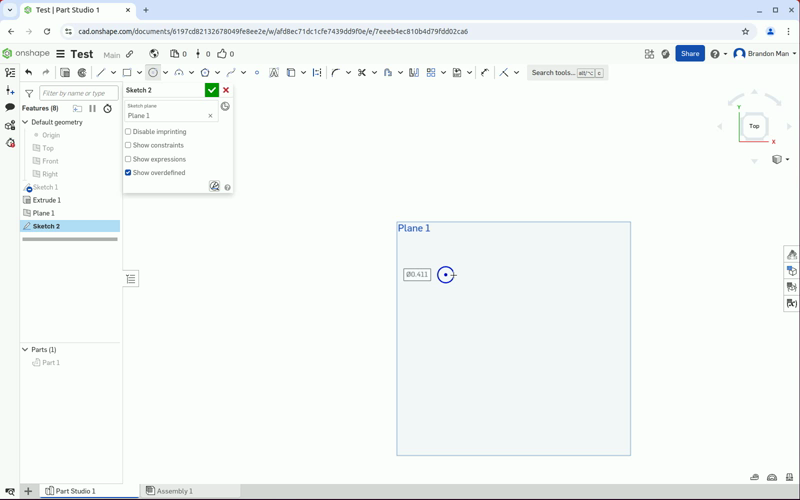
scroll(-6)
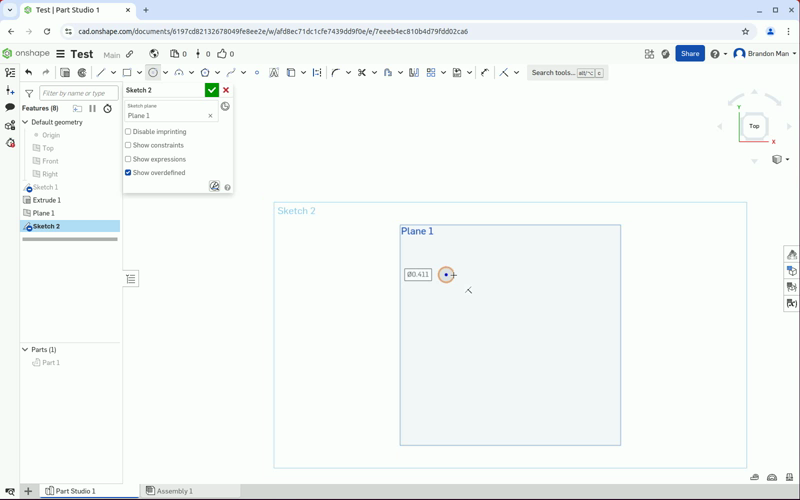
scroll(-6)
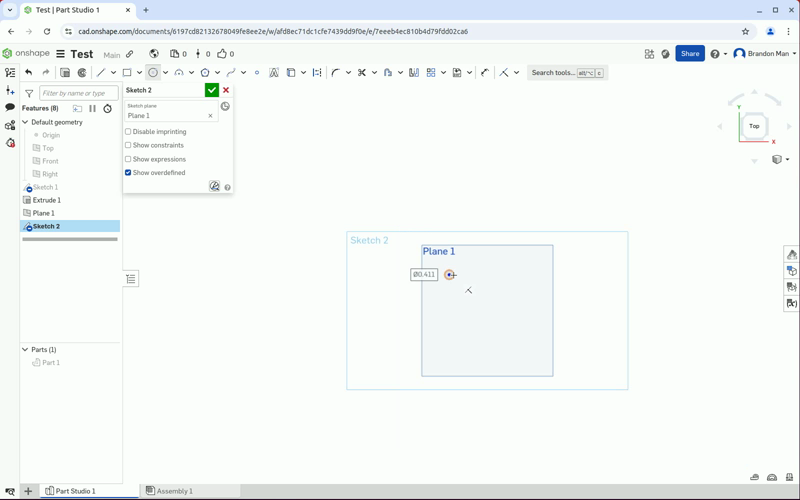
scroll(-6)
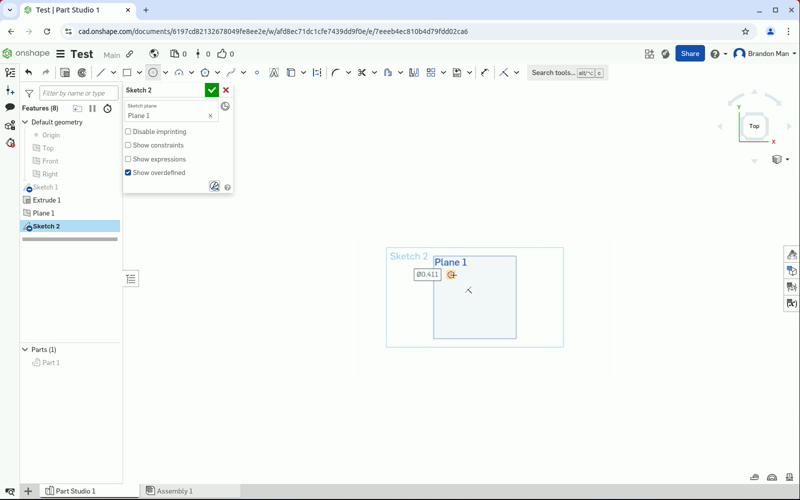
scroll(-6)
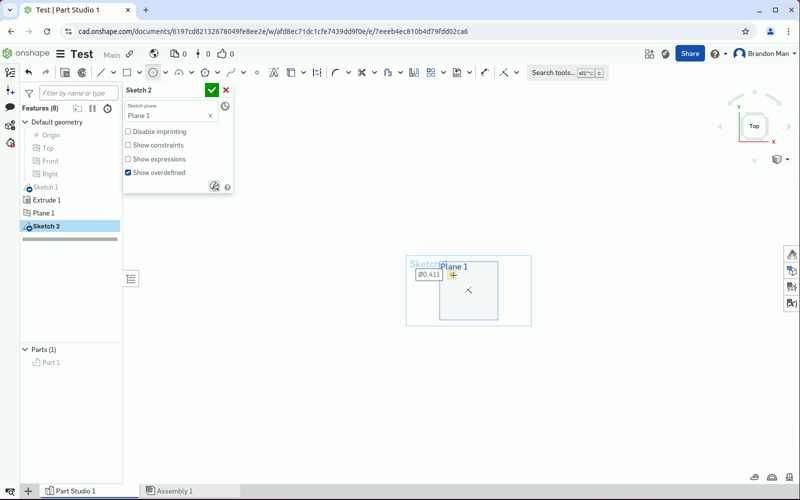
scroll(-6)
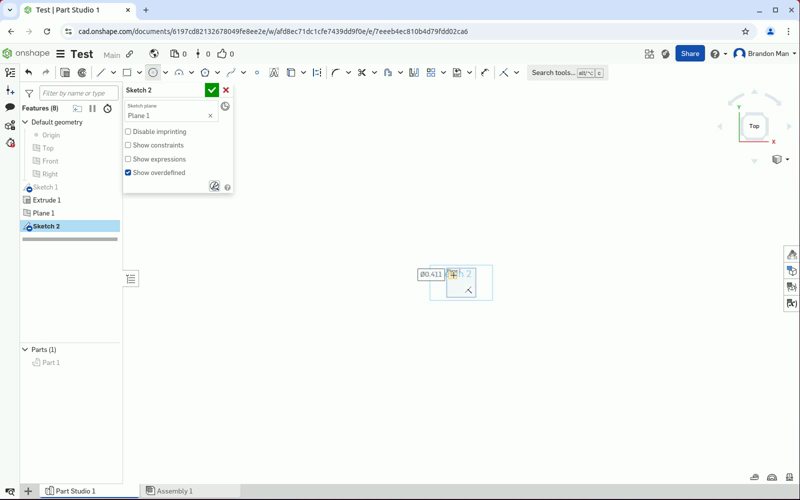
key(esc)
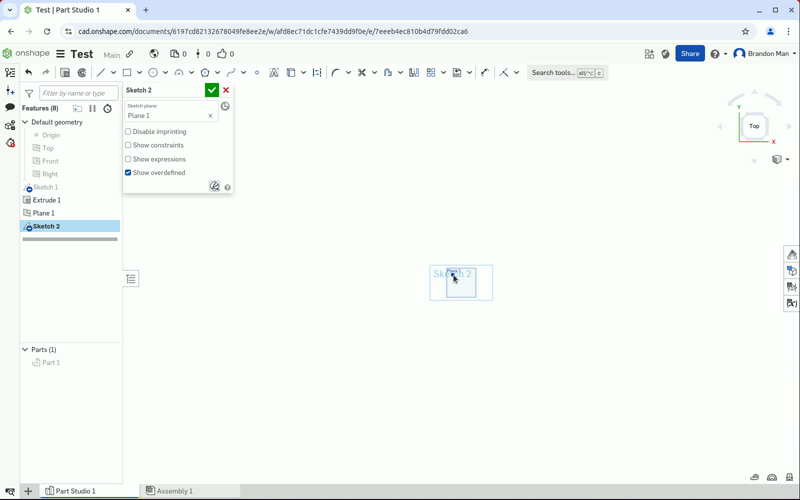
mouse_move(452, 273)
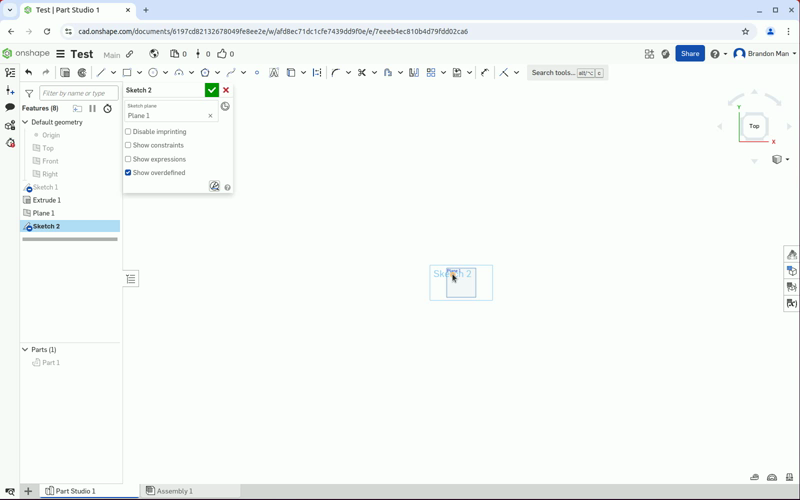
scroll(6)
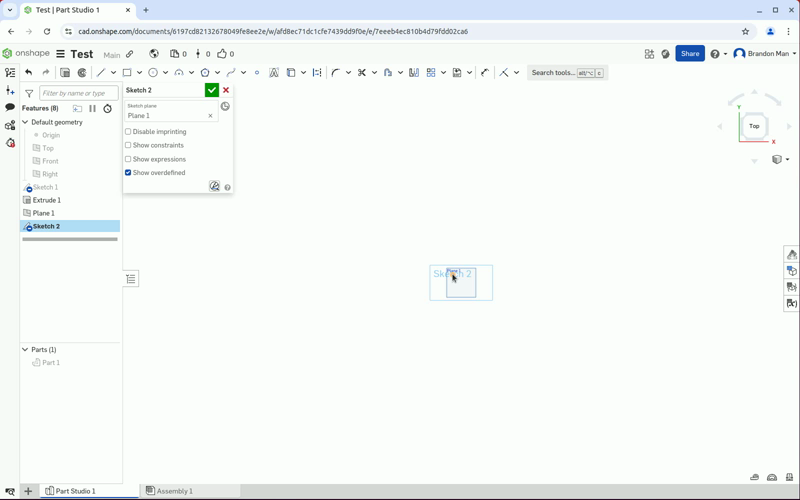
scroll(6)
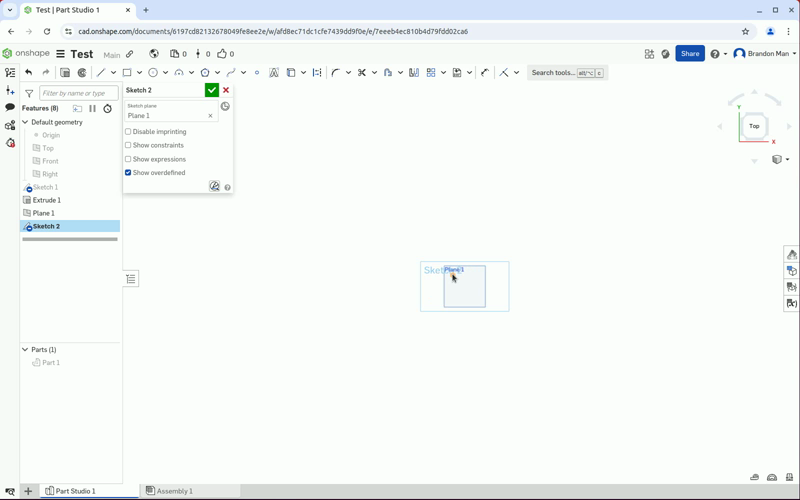
scroll(6)
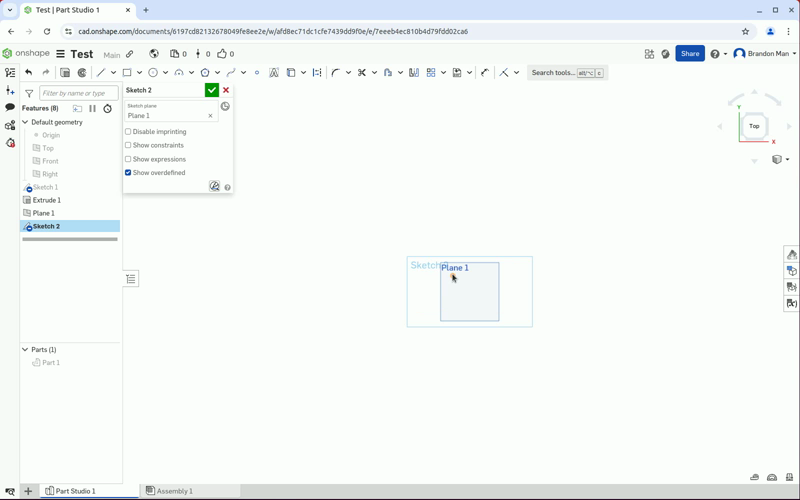
scroll(6)
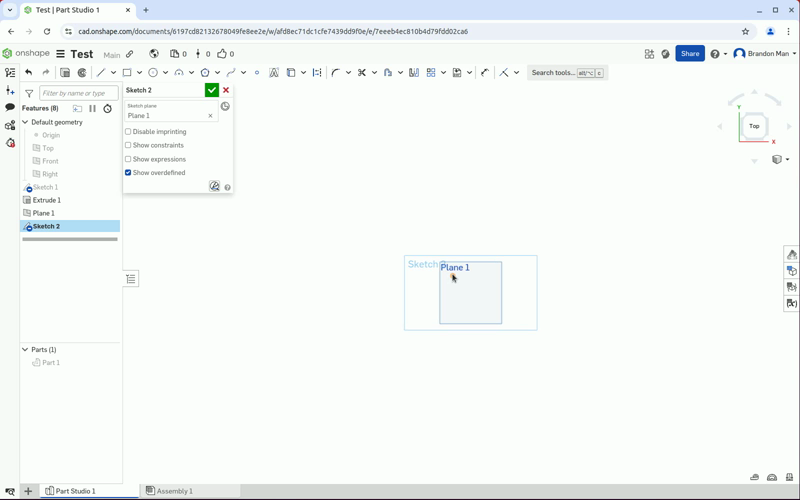
scroll(6)
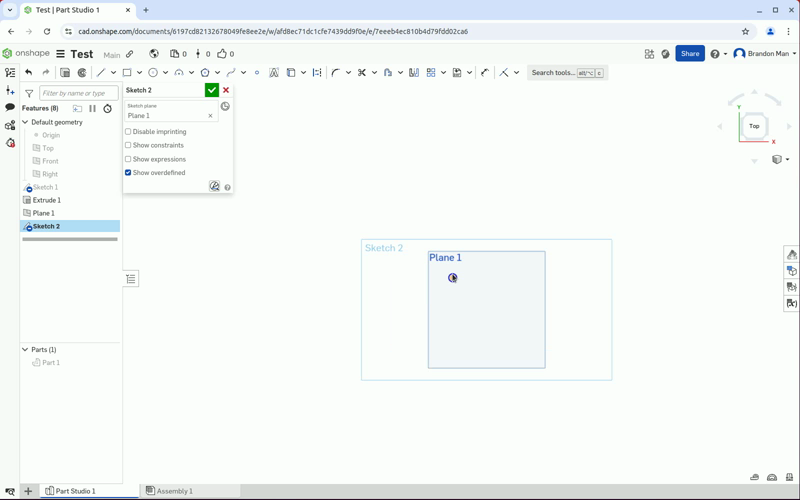
scroll(6)
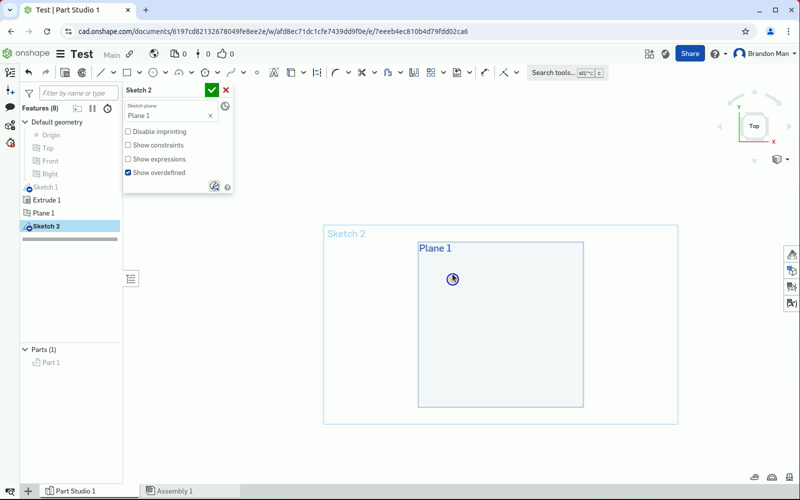
scroll(6)
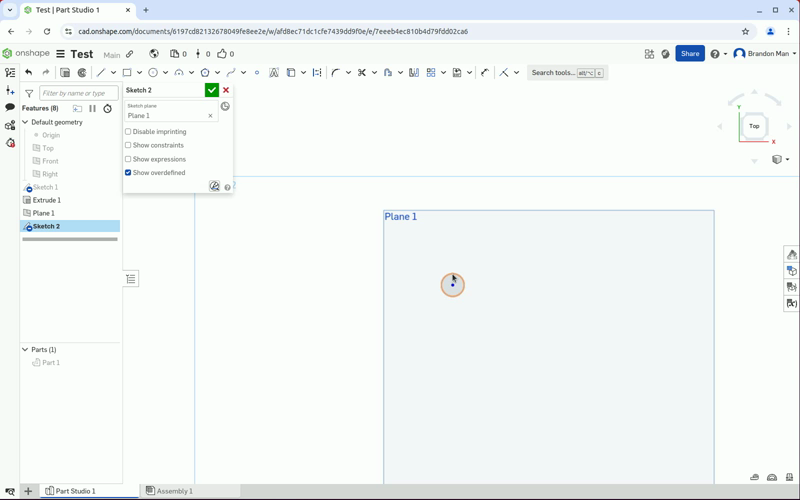
click(452, 273)
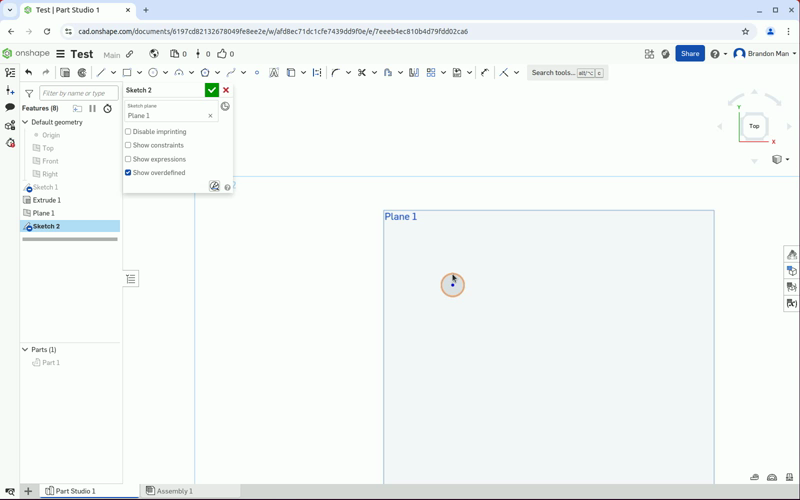
scroll(-6)
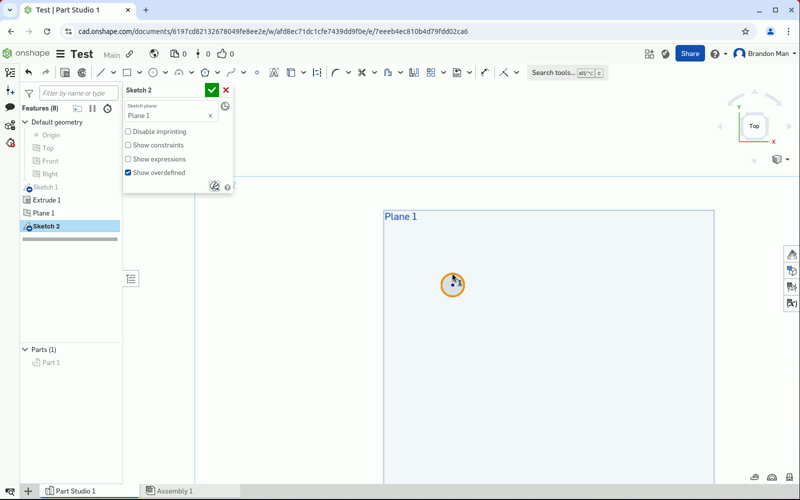
scroll(-6)
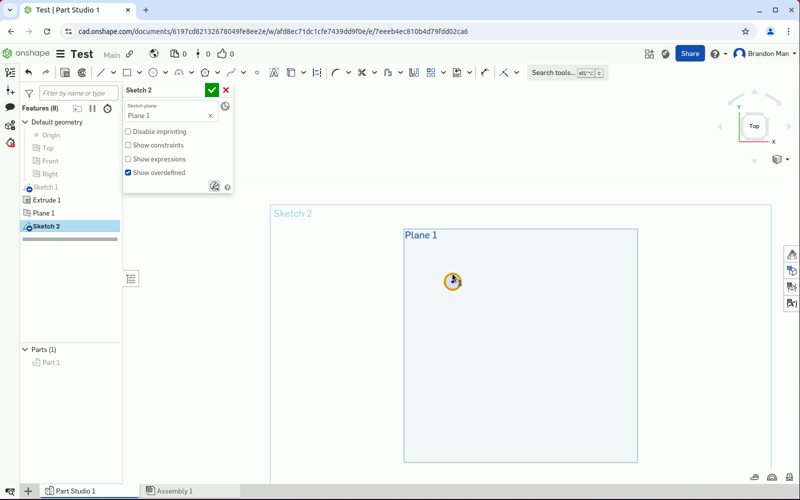
scroll(-6)
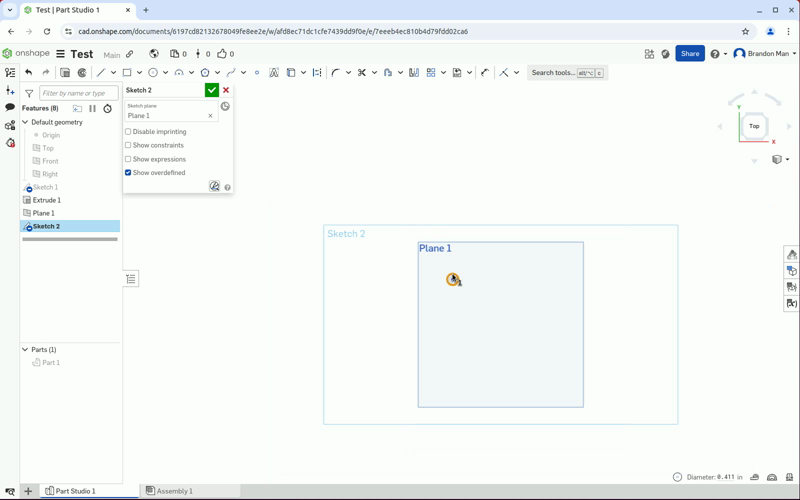
scroll(-6)
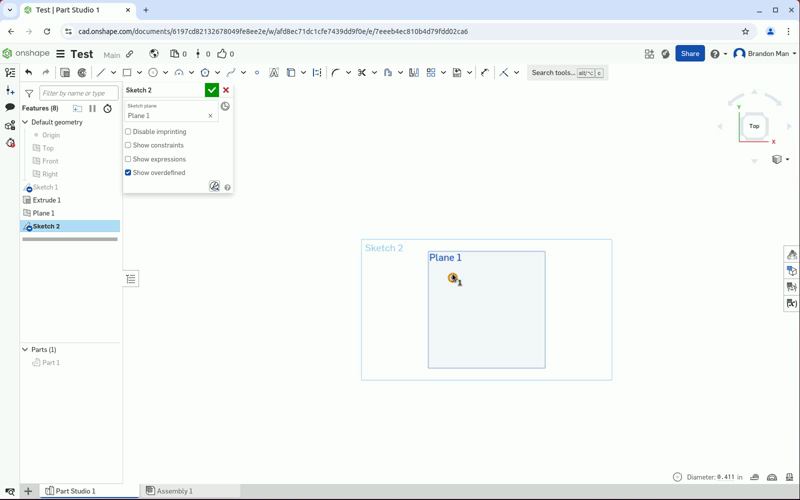
scroll(-6)
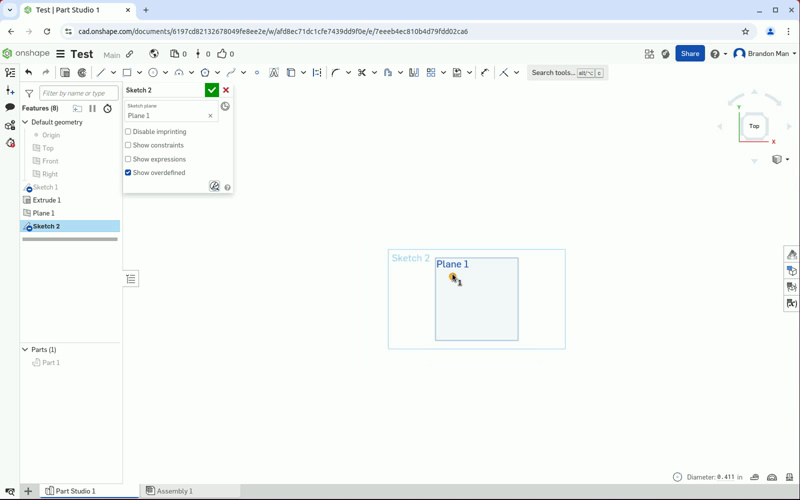
scroll(-6)
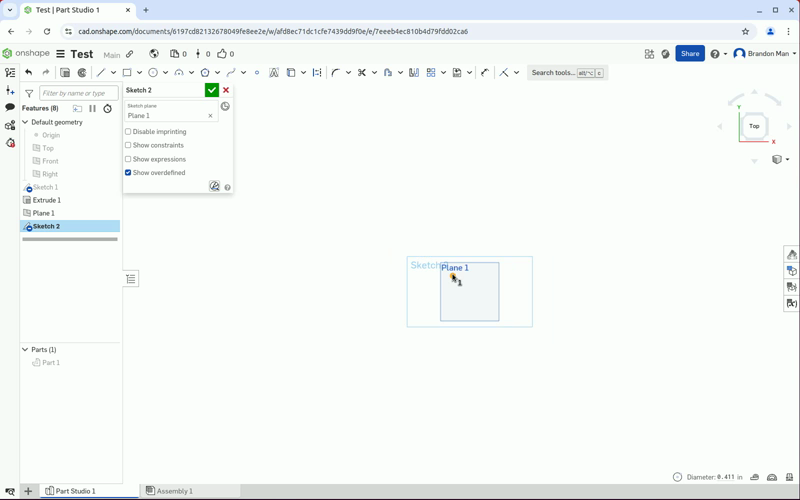
scroll(-6)
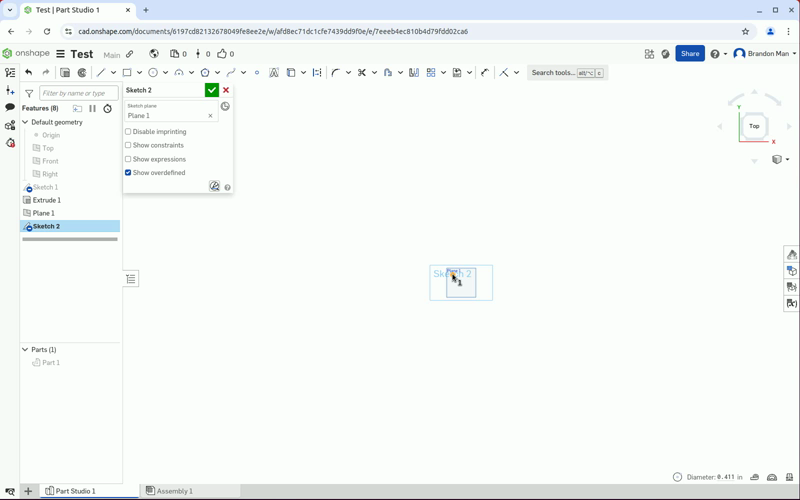
mouse_move(73, 352)
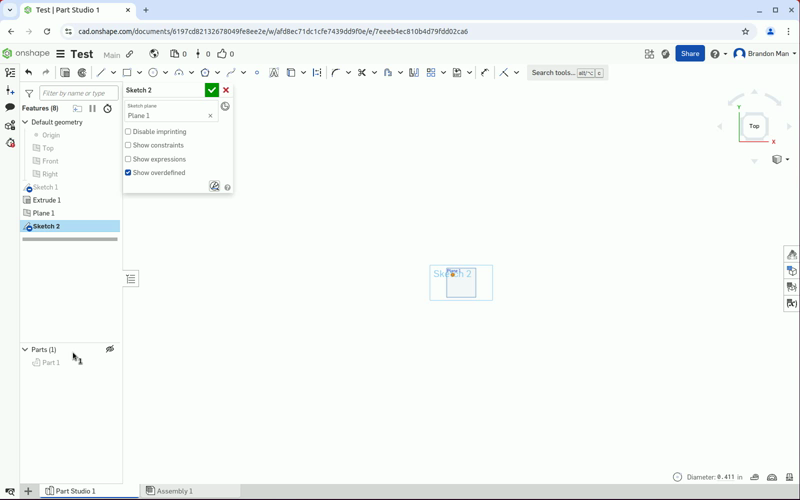
key(shift+y)
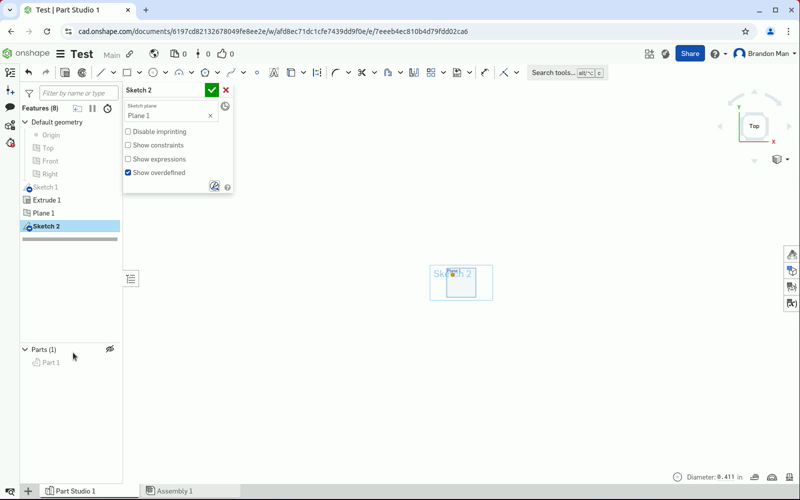
key(shift+e)
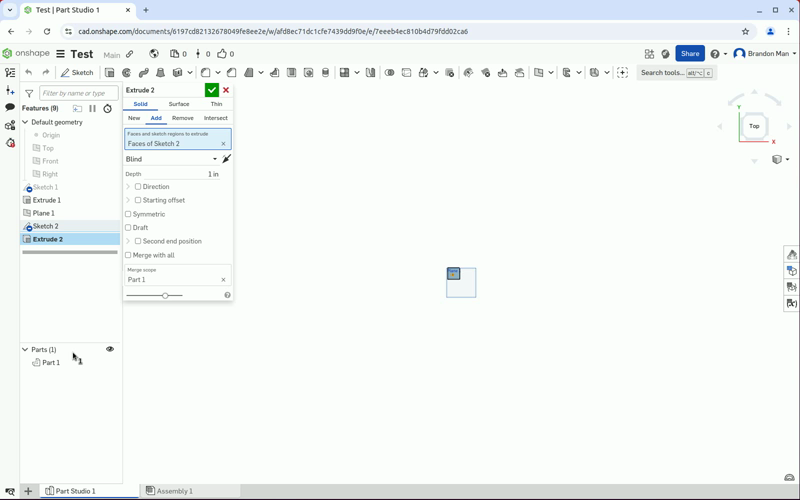
mouse_move(143, 106)
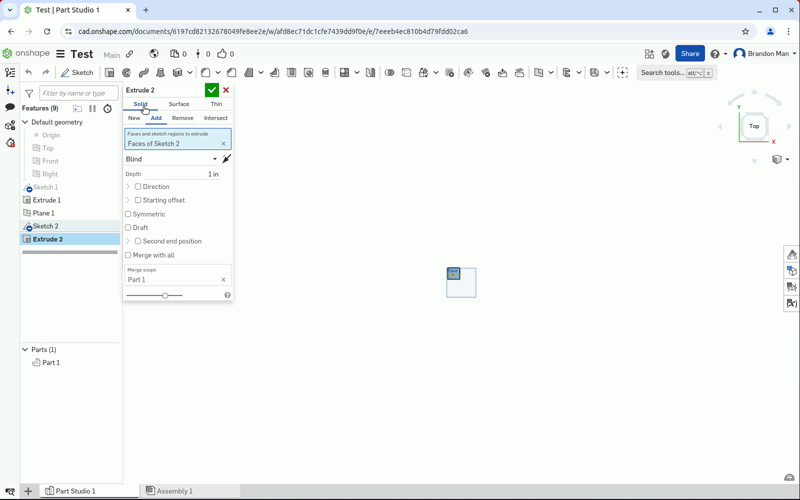
click(143, 106)
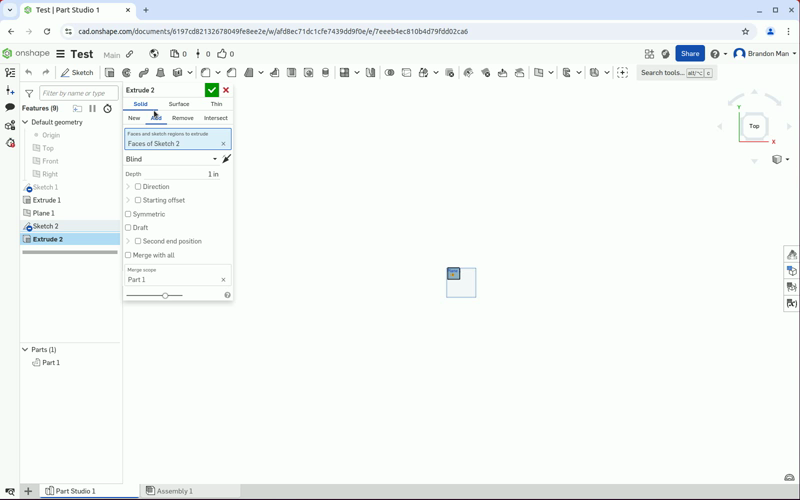
mouse_move(186, 120)
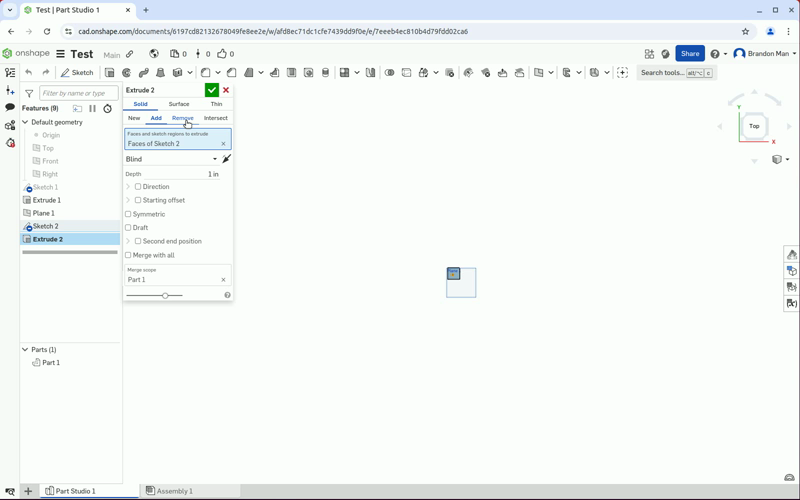
click(186, 120)
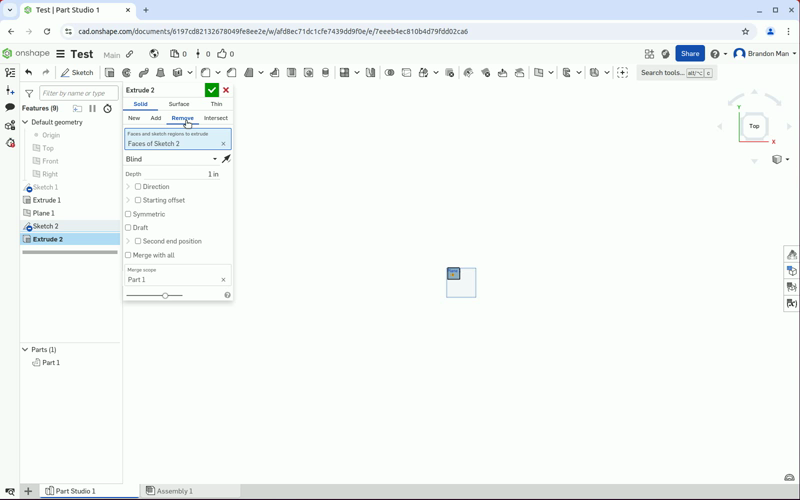
key(tab, 4)
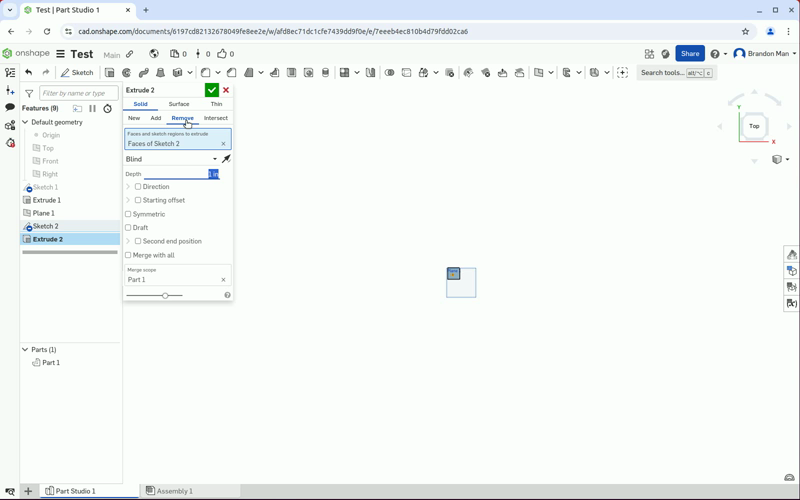
text(0.722)
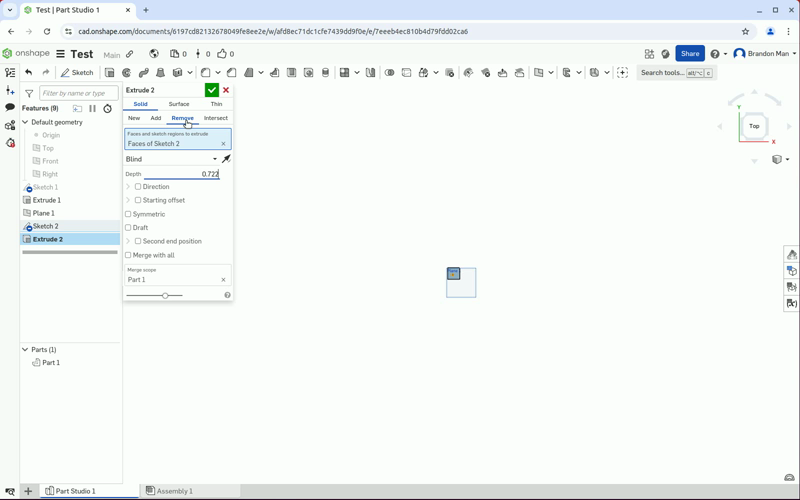
key(tab, 6)
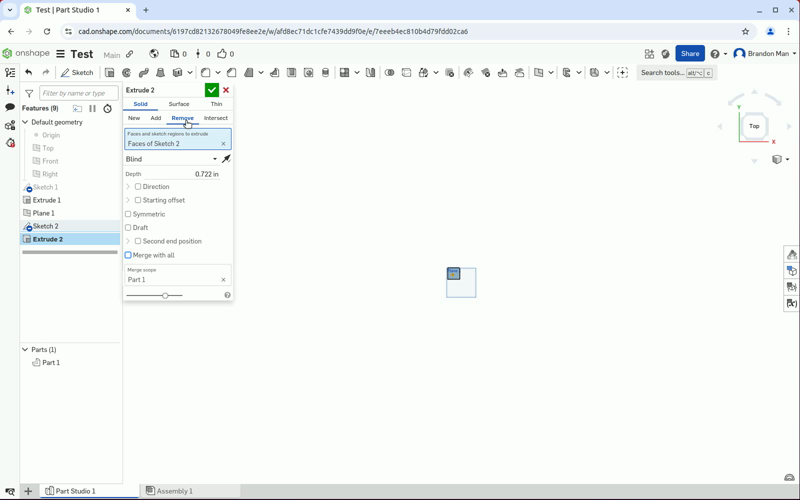
key(space)
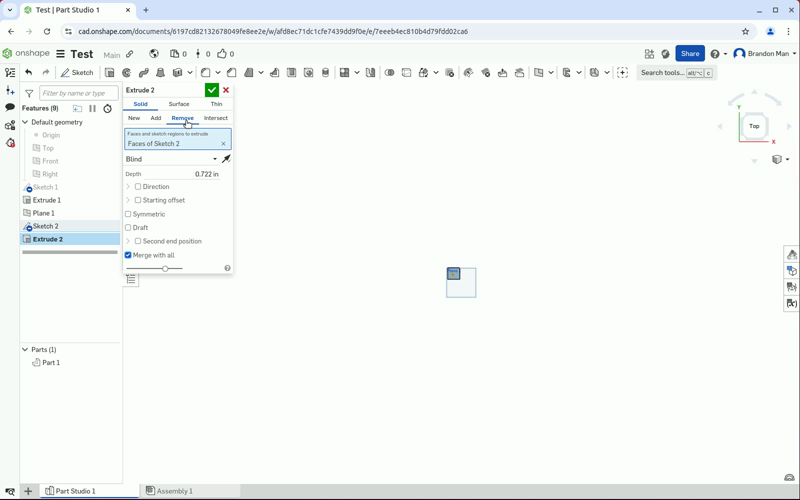
key(enter)
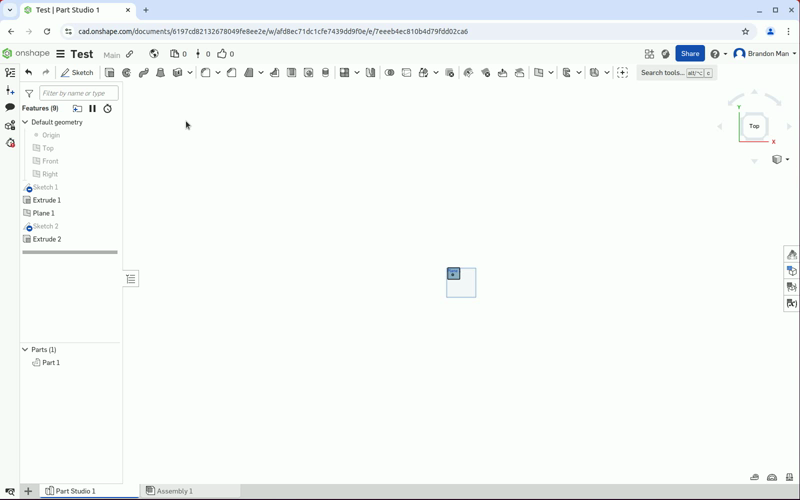
key(shift+h)
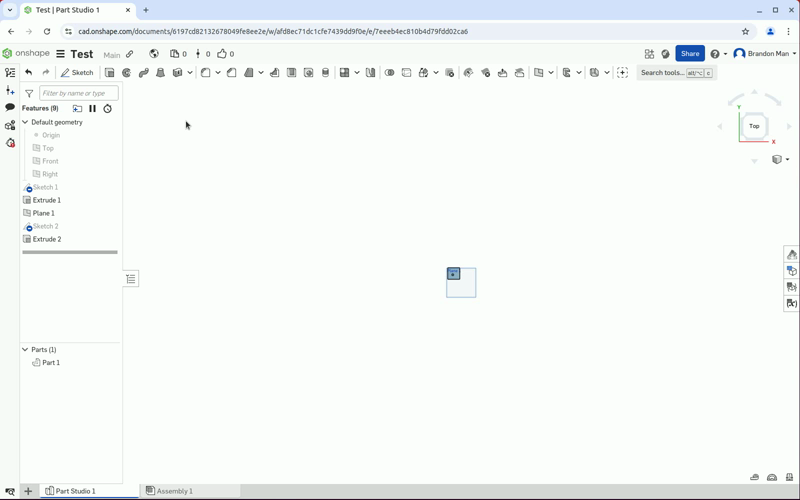
key(shift+h)
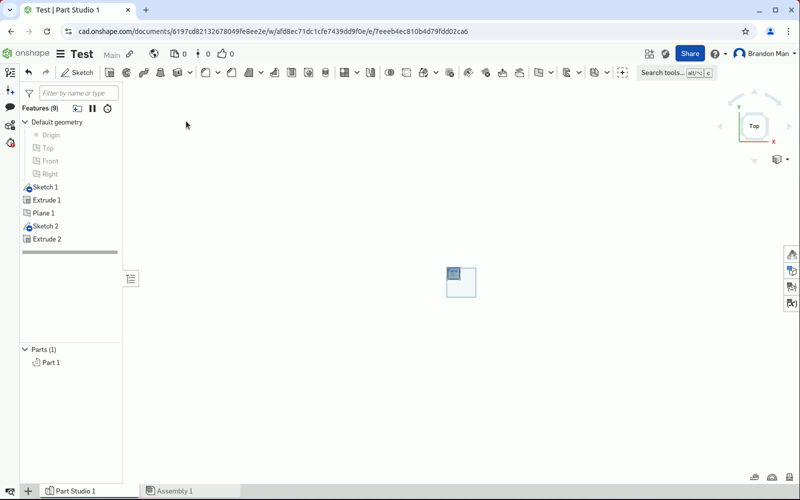
key(shift+7)
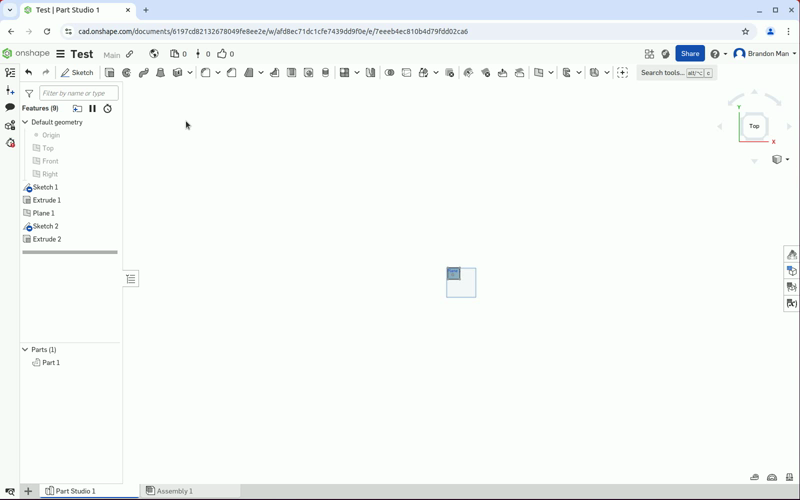
key(up, 3)
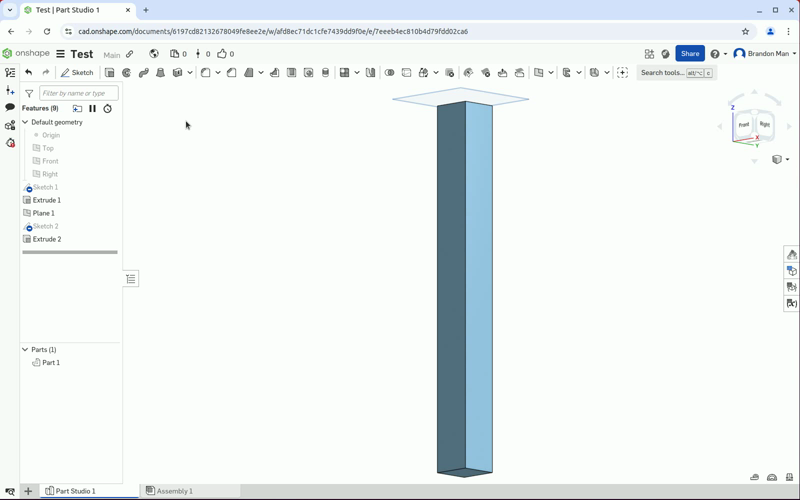
key(left, 3)
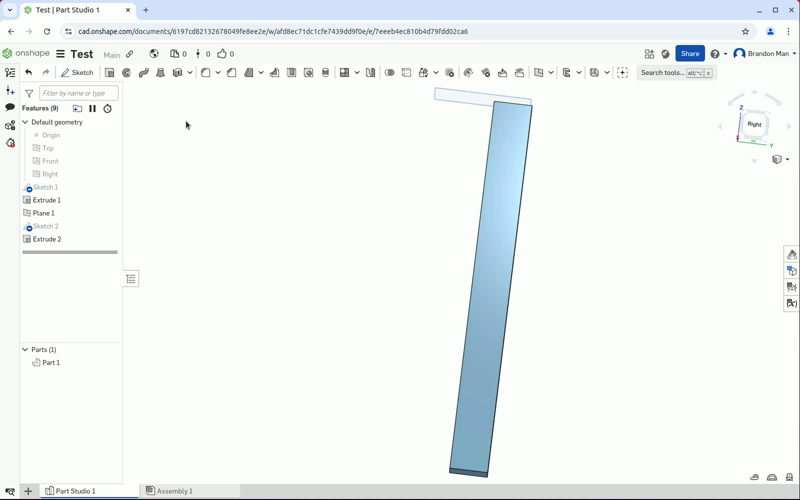
key(right, 3)
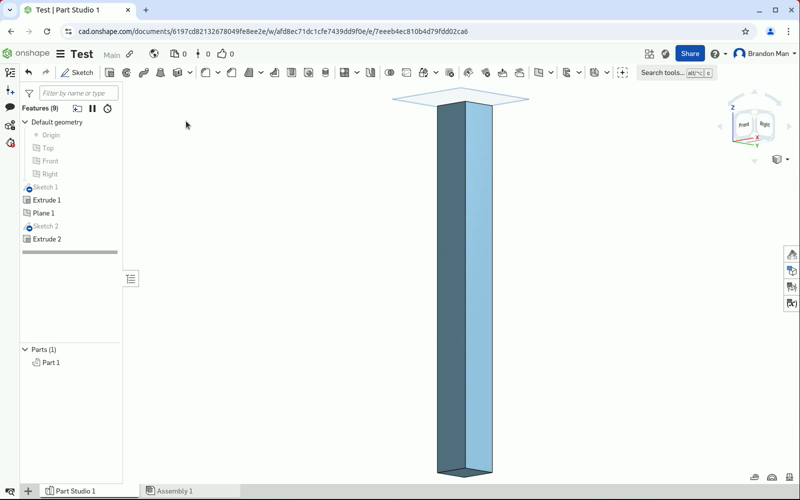
key(down, 3)
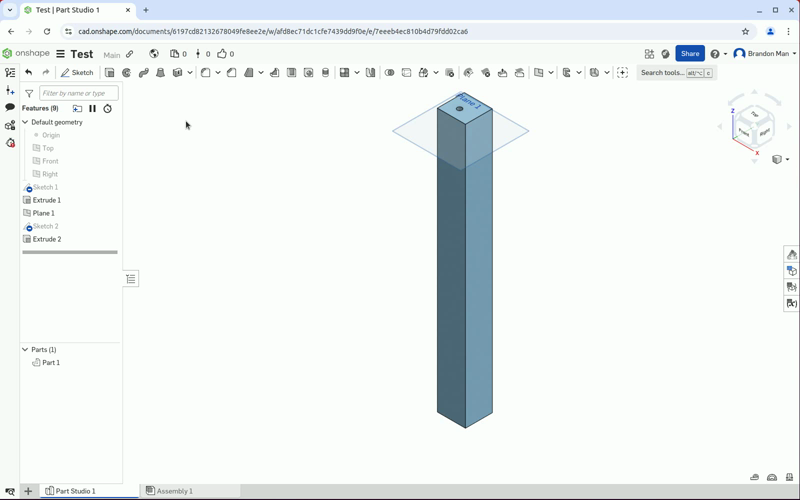
mouse_move(73, 189)
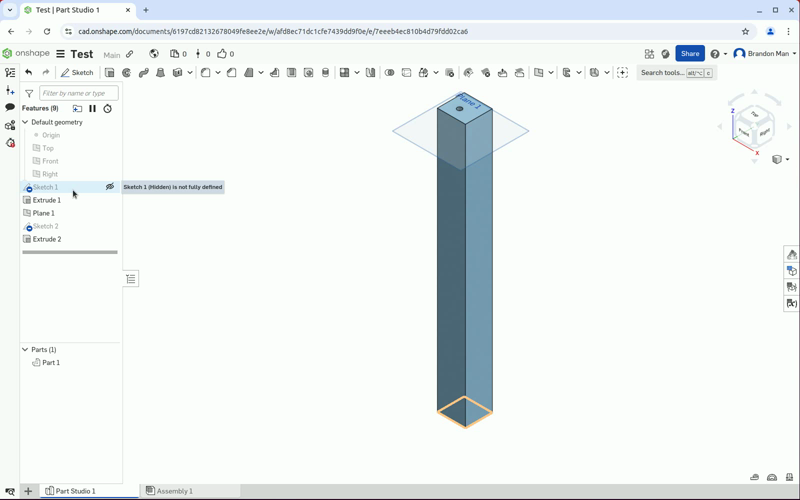
click(73, 189)